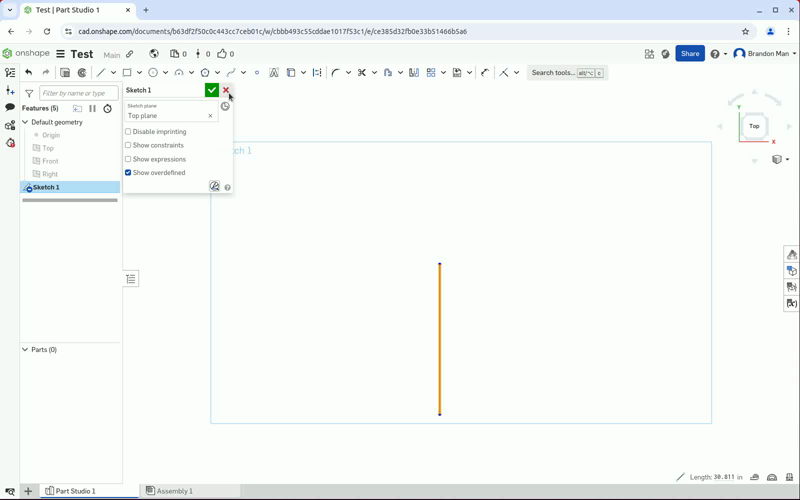
key(shift+h)
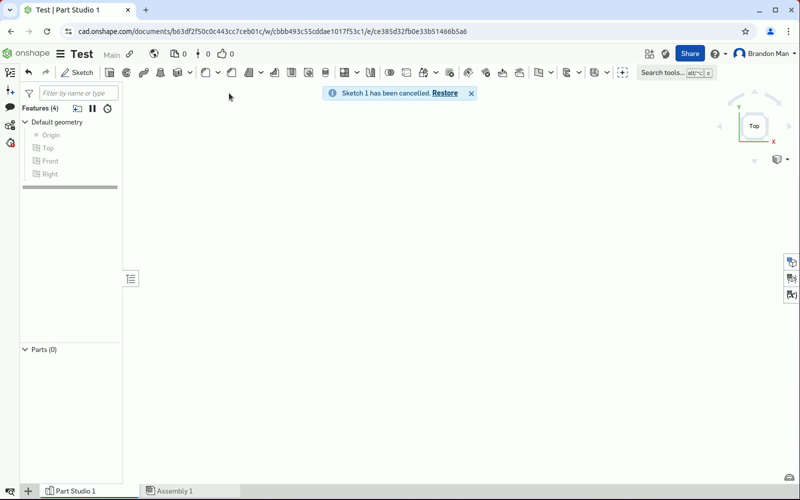
mouse_move(73, 352)
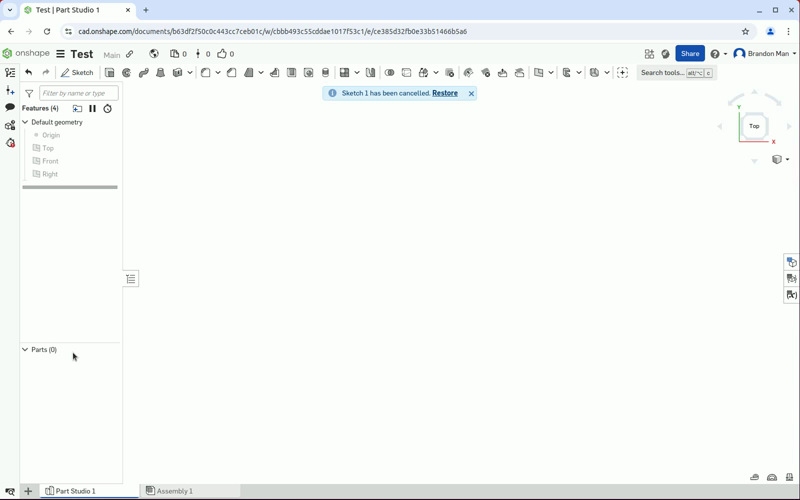
key(y)
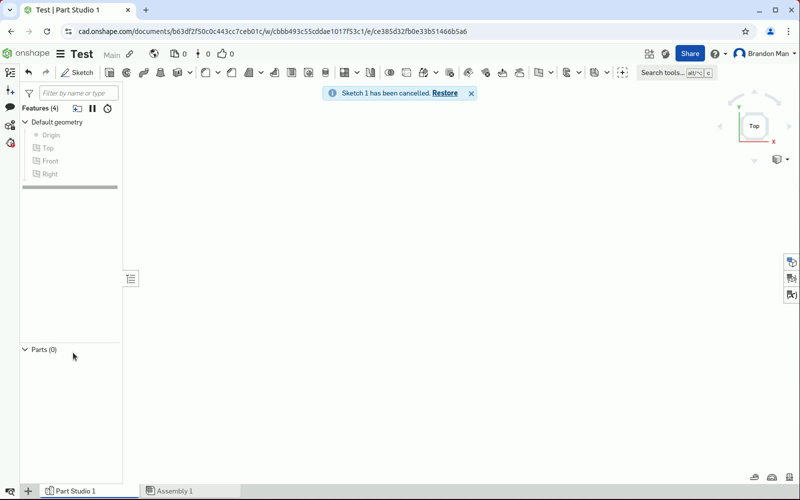
key(shift+p)
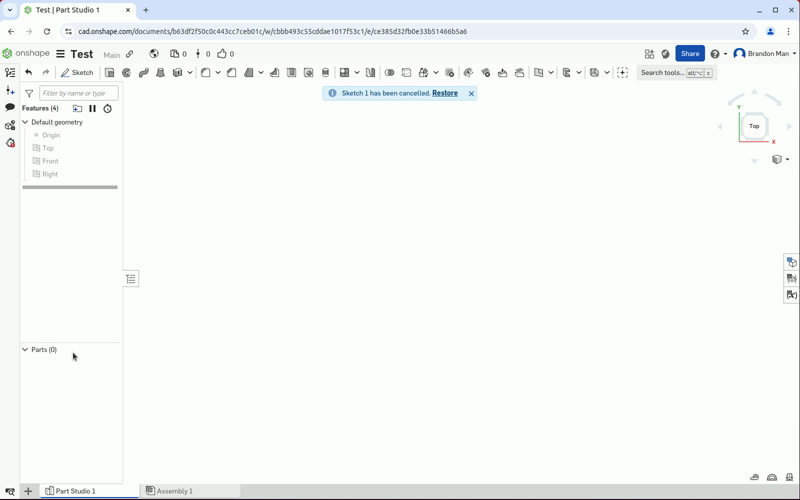
key(space)
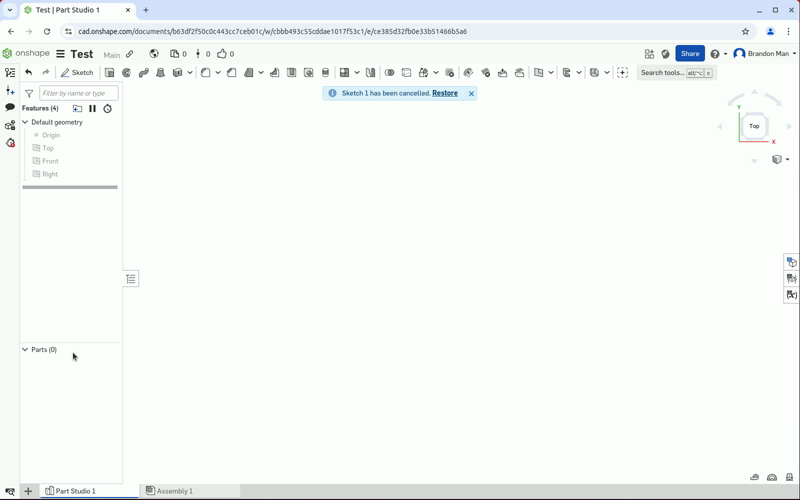
key_down(shift)
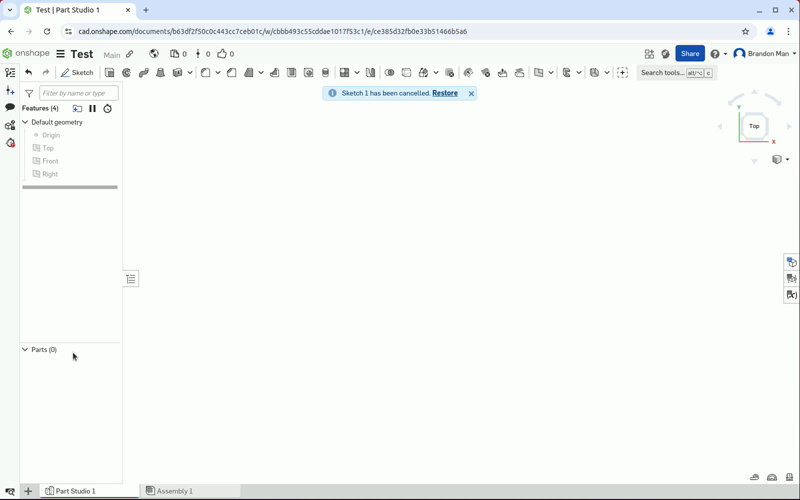
key(up)
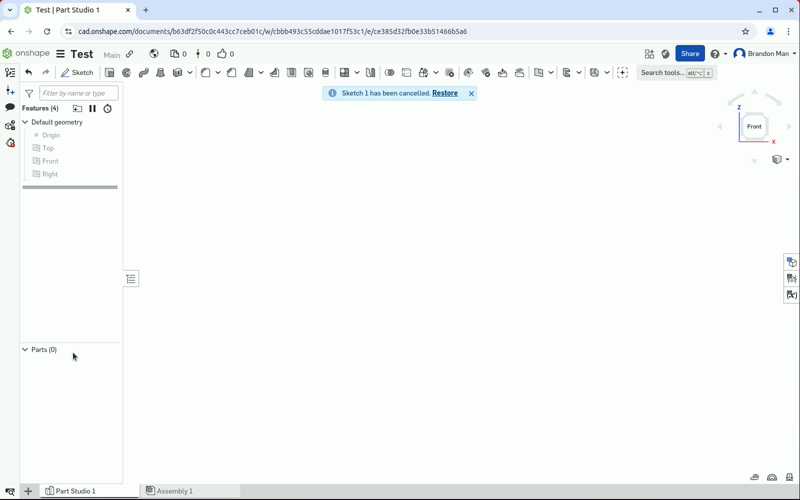
key_up(shift)
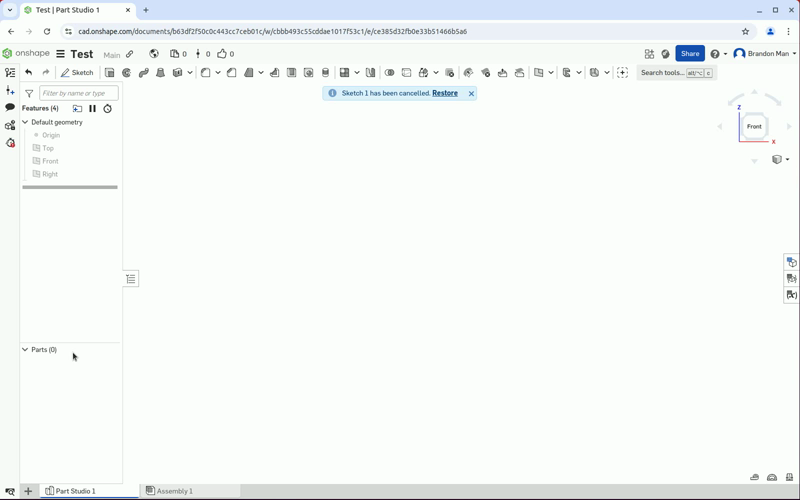
mouse_move(73, 352)
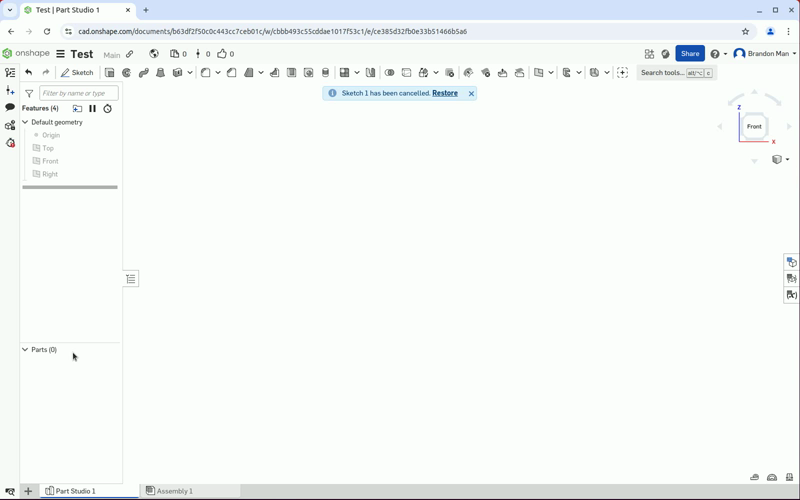
key(shift+y)
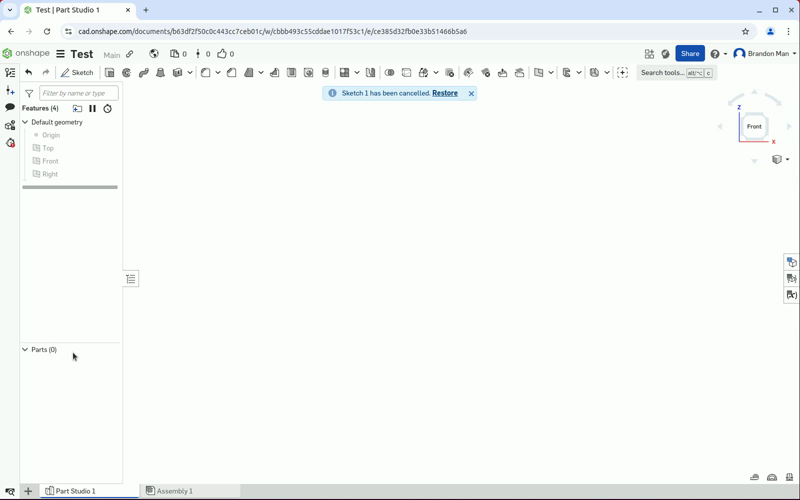
key(shift+s)
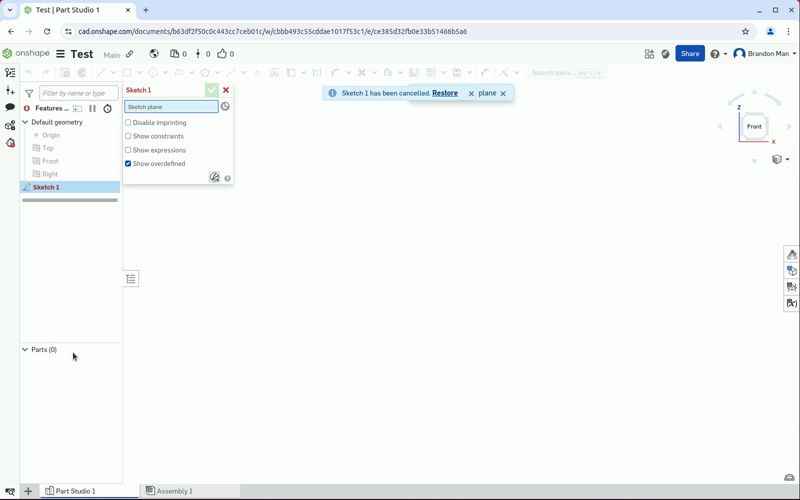
mouse_move(73, 163)
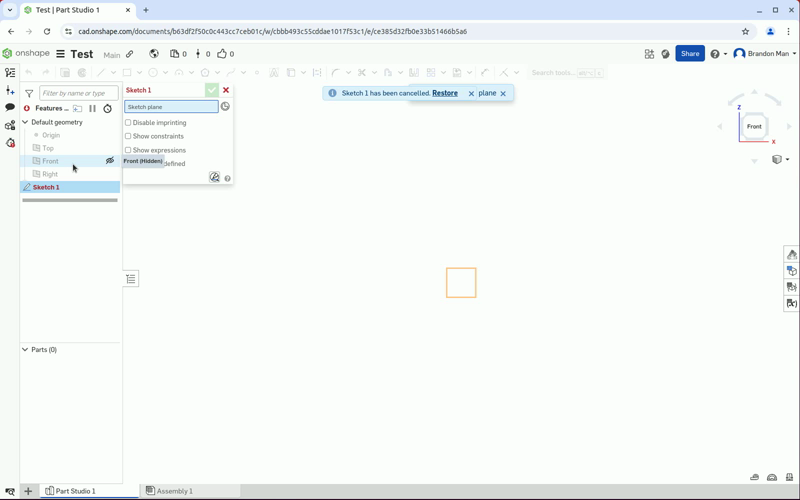
click(73, 163)
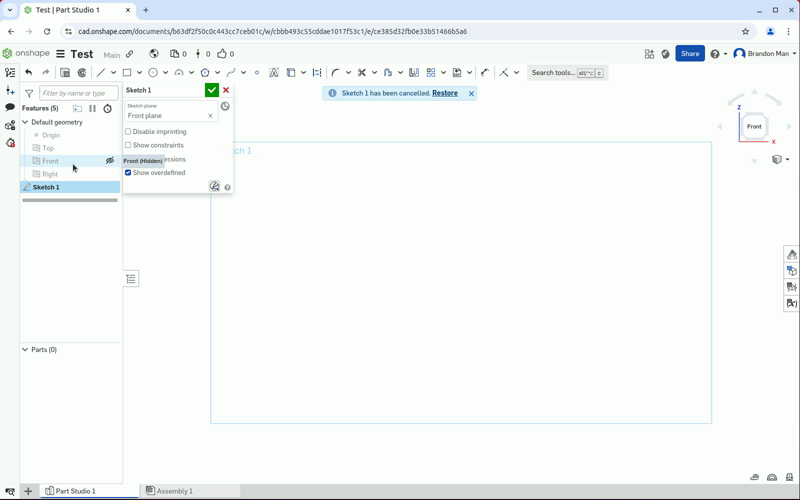
mouse_move(73, 352)
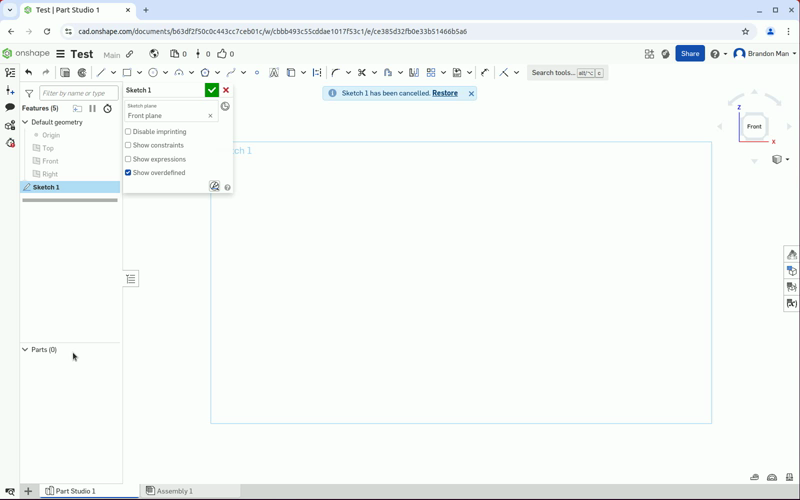
key(y)
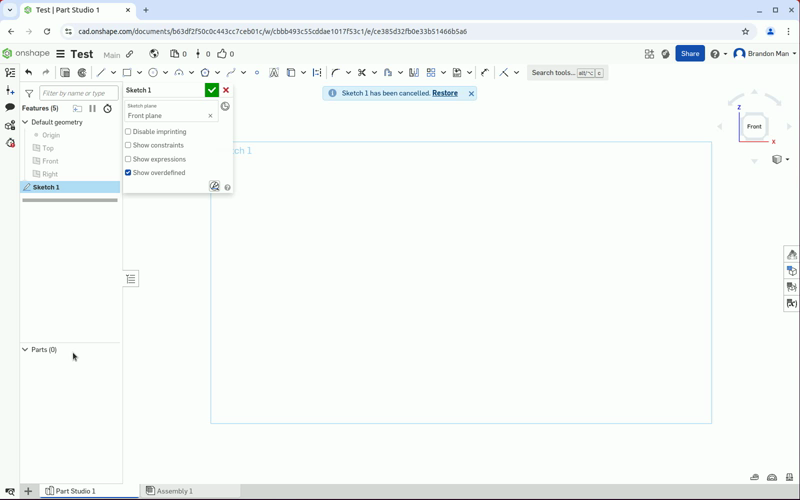
key(l)
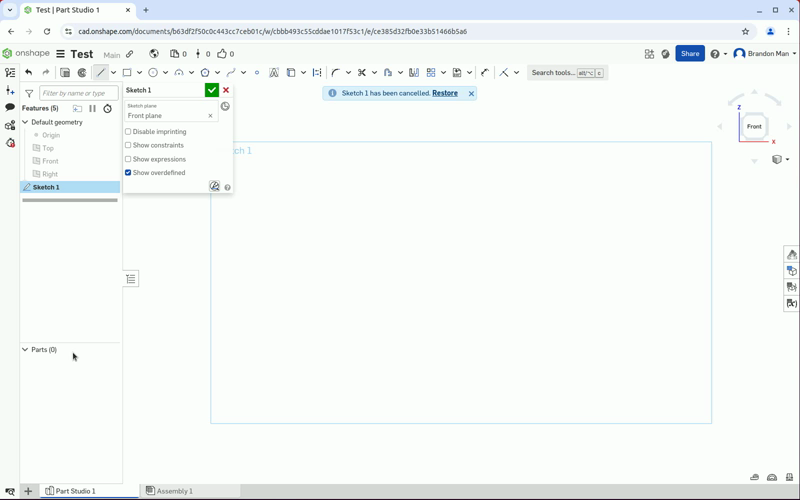
key_down(shift)
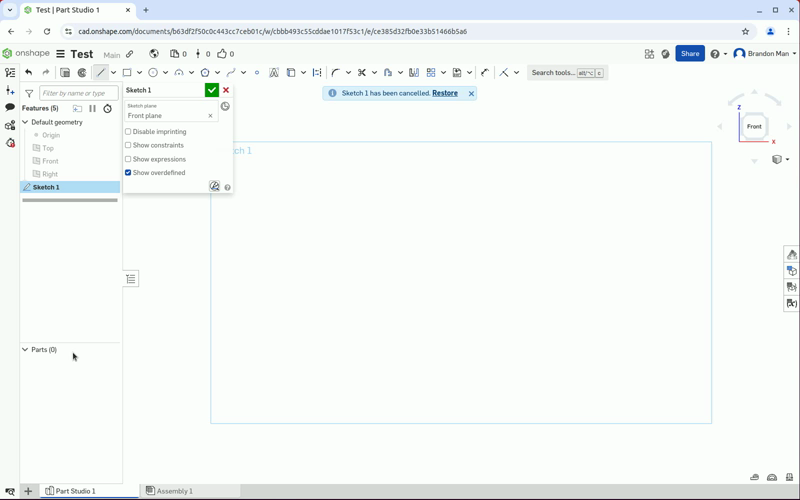
mouse_move(460, 282)
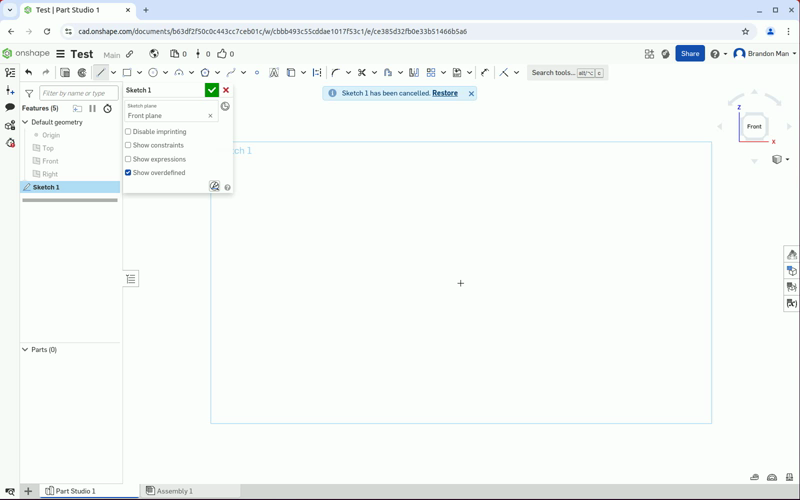
click(460, 282)
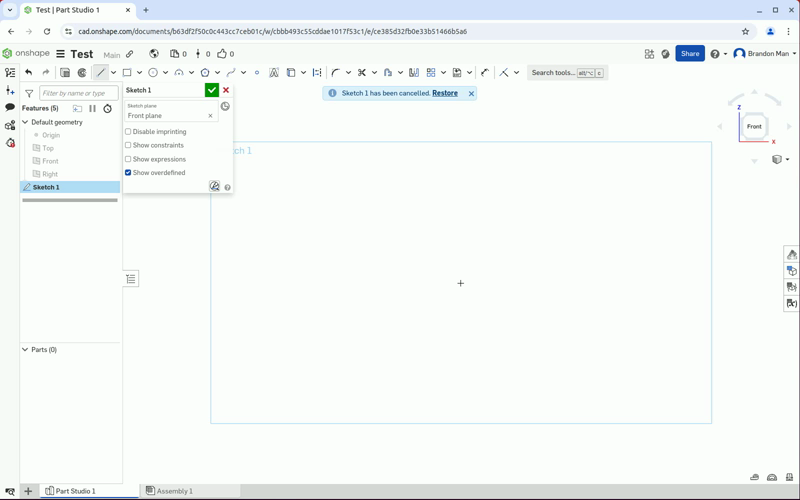
key_up(shift)
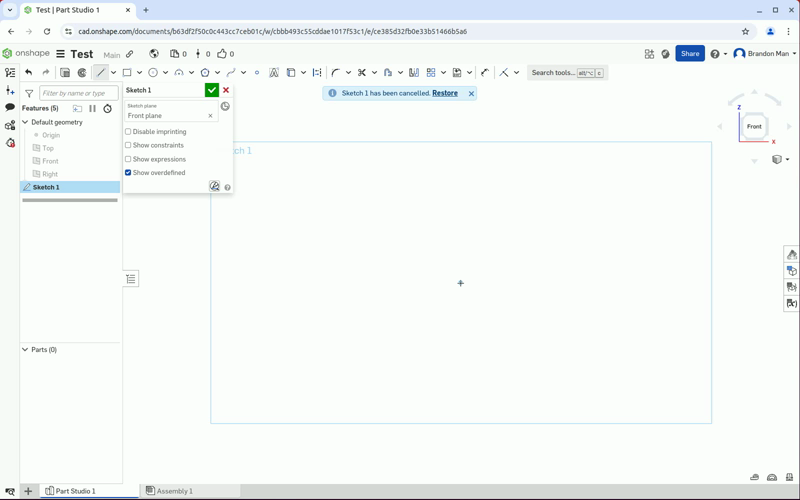
key_down(shift)
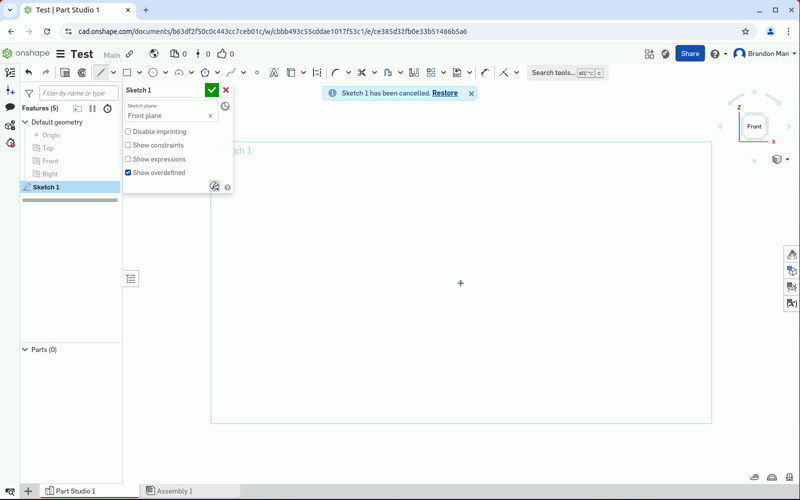
mouse_move(573, 282)
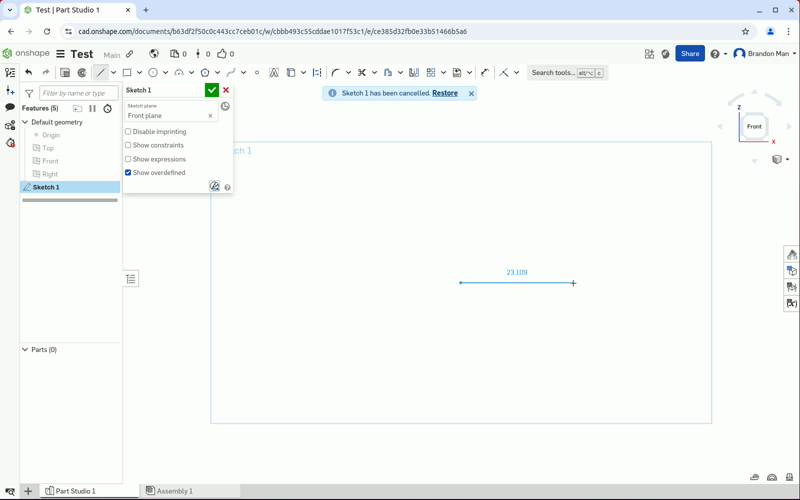
click(573, 282)
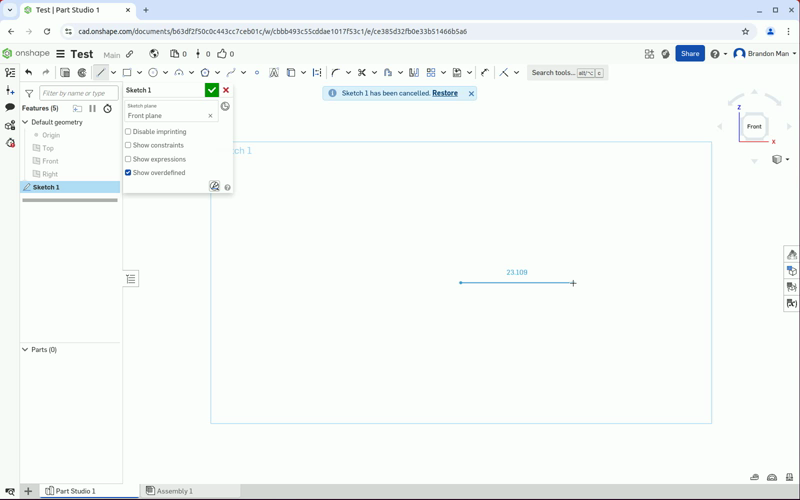
key_up(shift)
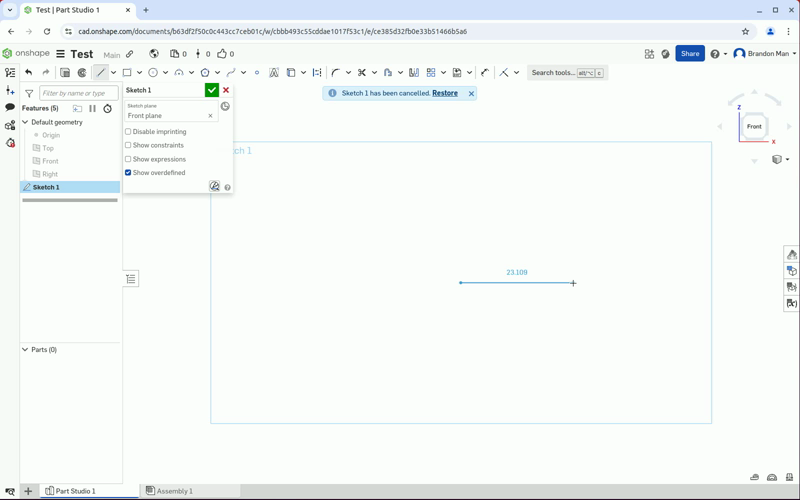
key_down(shift)
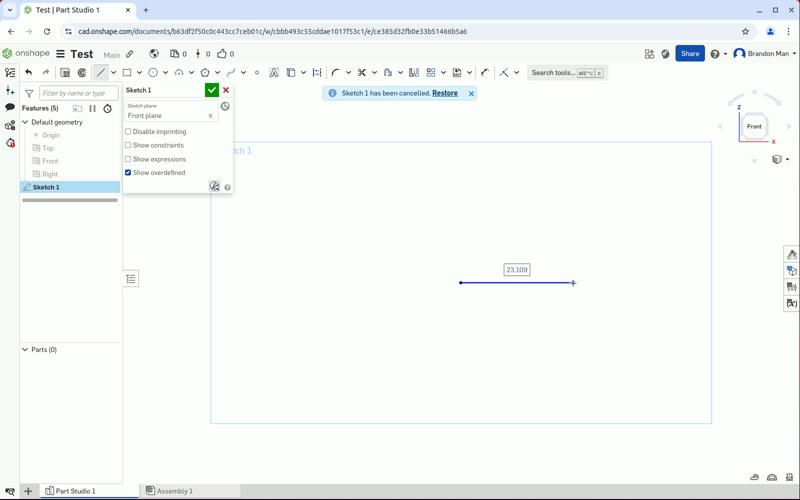
mouse_move(589, 282)
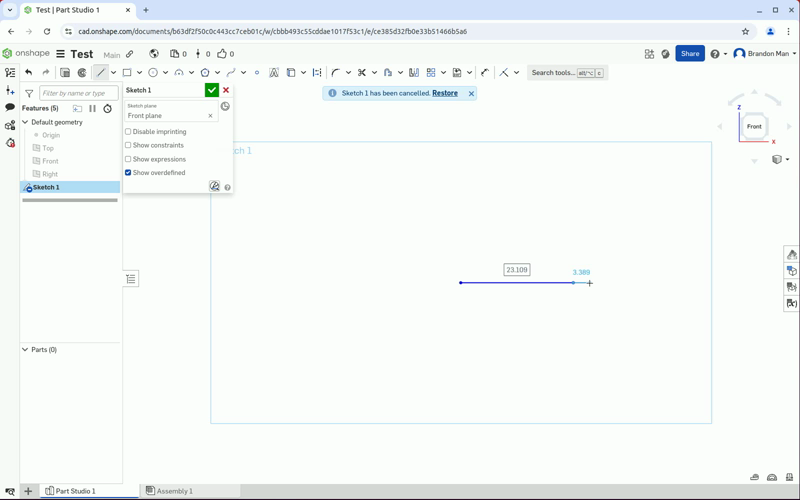
mouse_move(573, 237)
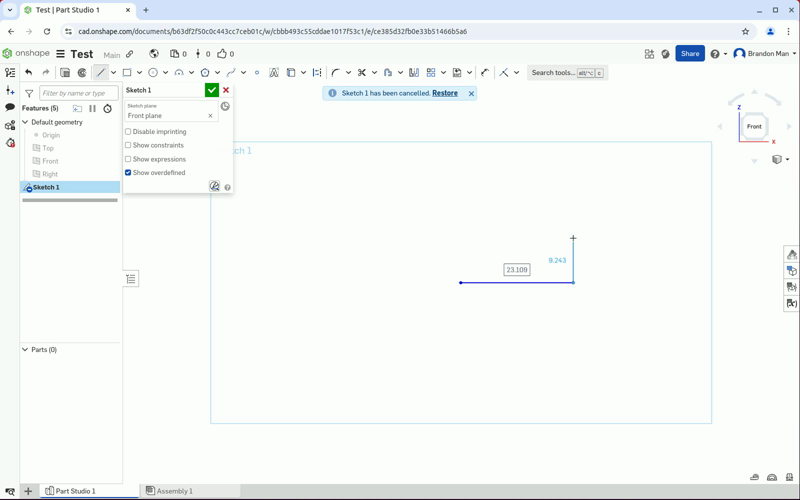
click(573, 237)
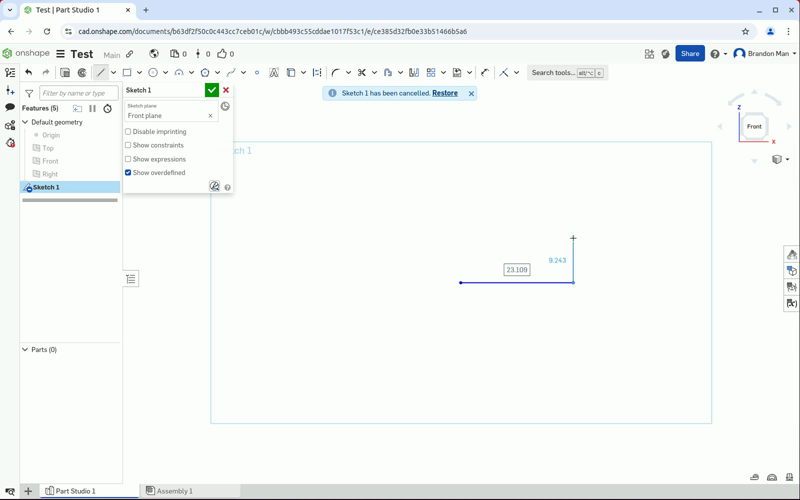
key_up(shift)
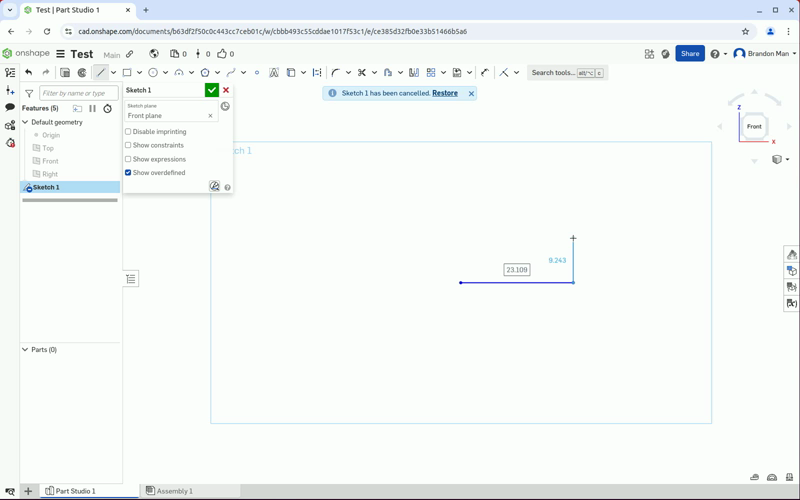
key_down(shift)
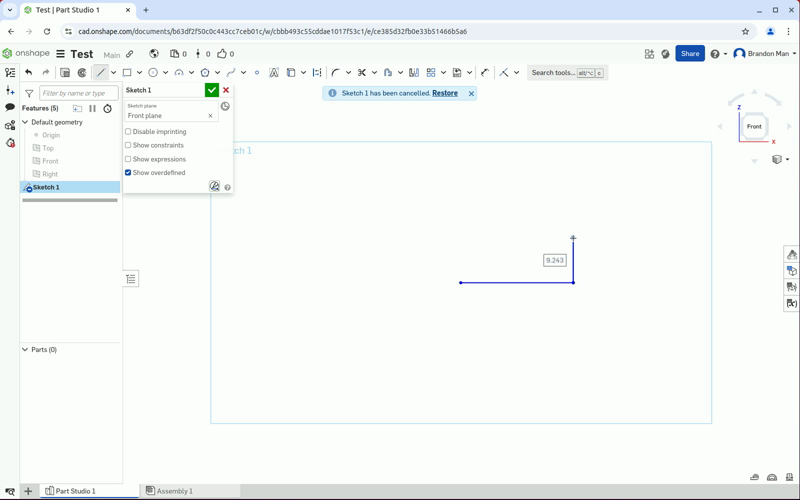
mouse_move(460, 237)
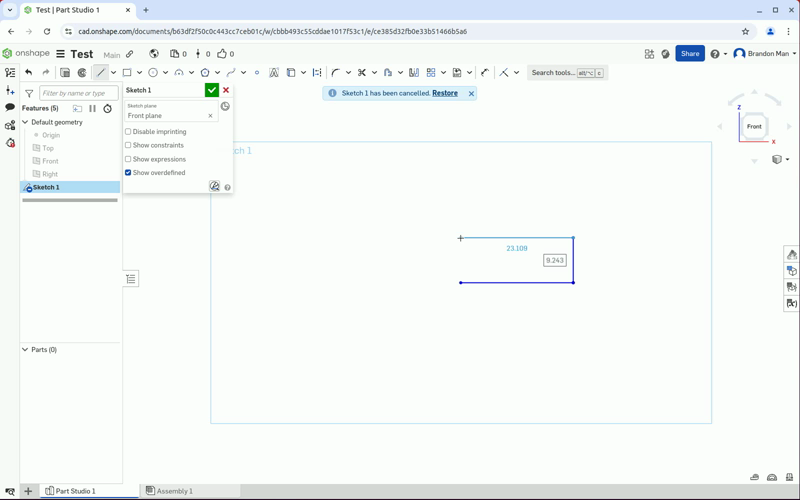
click(460, 237)
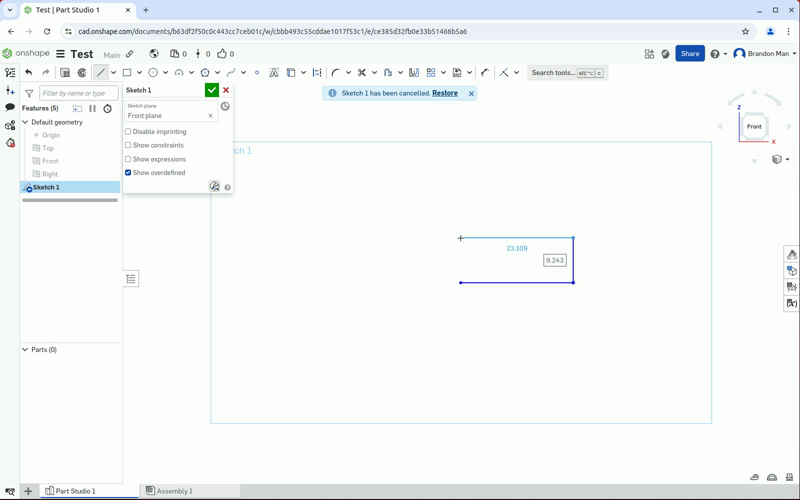
key_up(shift)
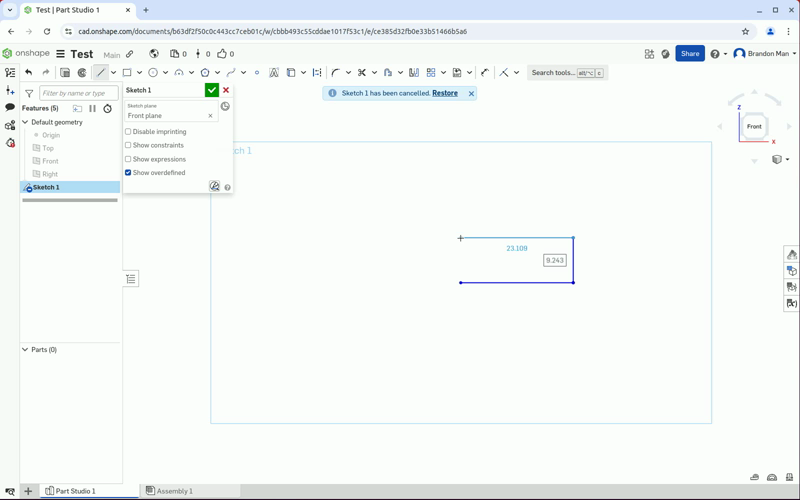
mouse_move(490, 237)
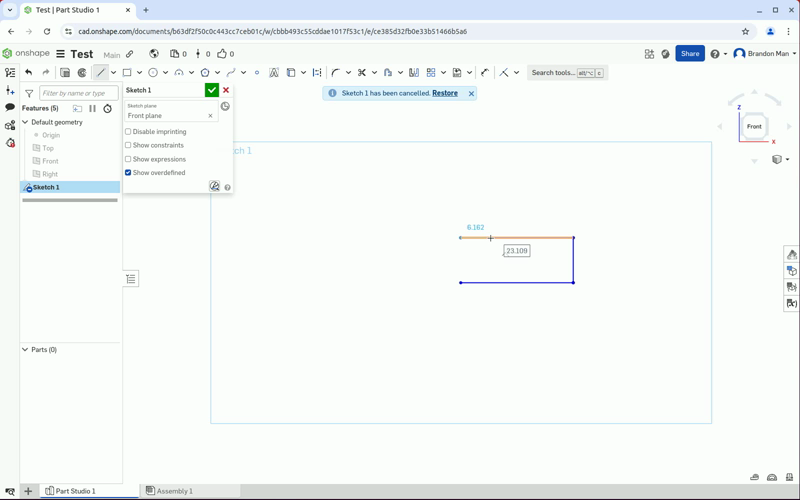
key_down(shift)
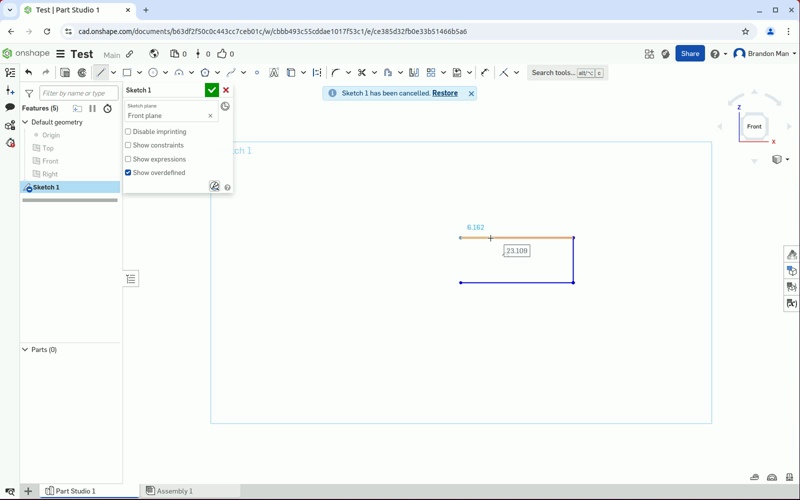
mouse_move(460, 282)
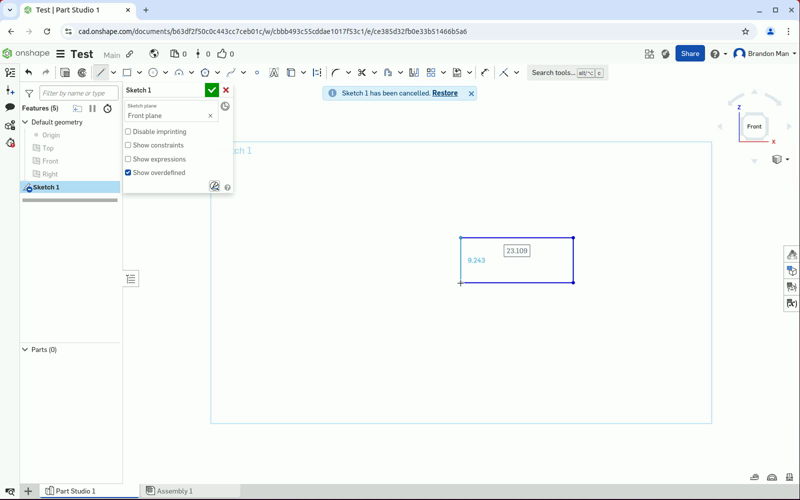
key_up(shift)
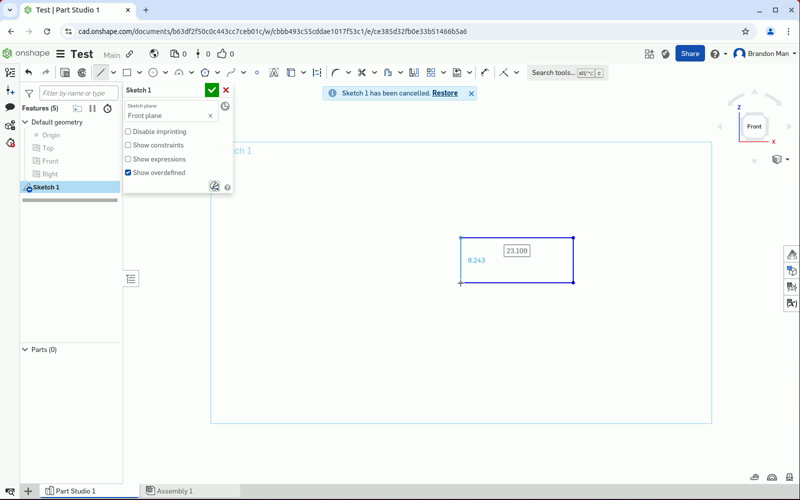
click(460, 282)
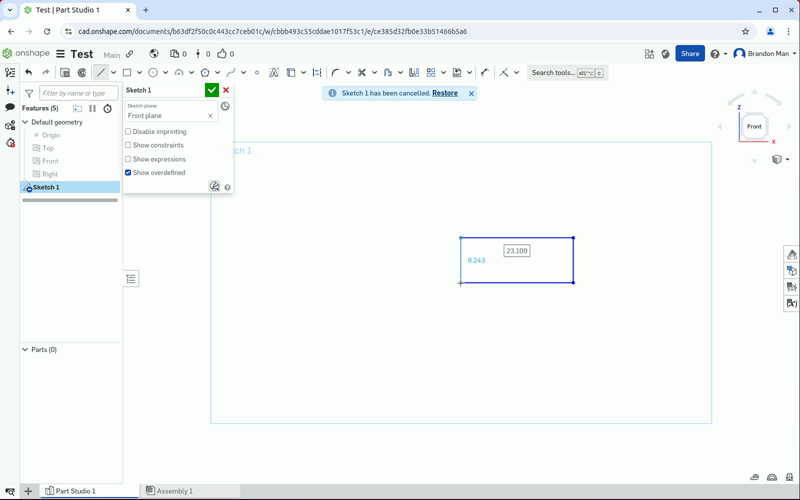
key(esc)
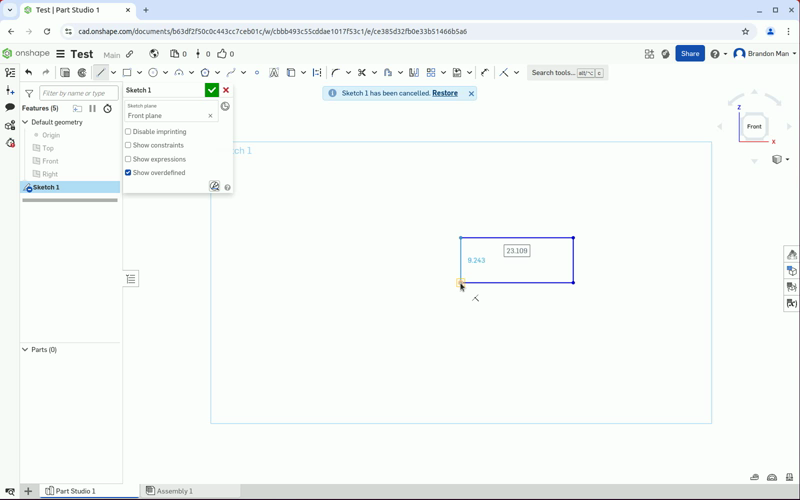
key(l)
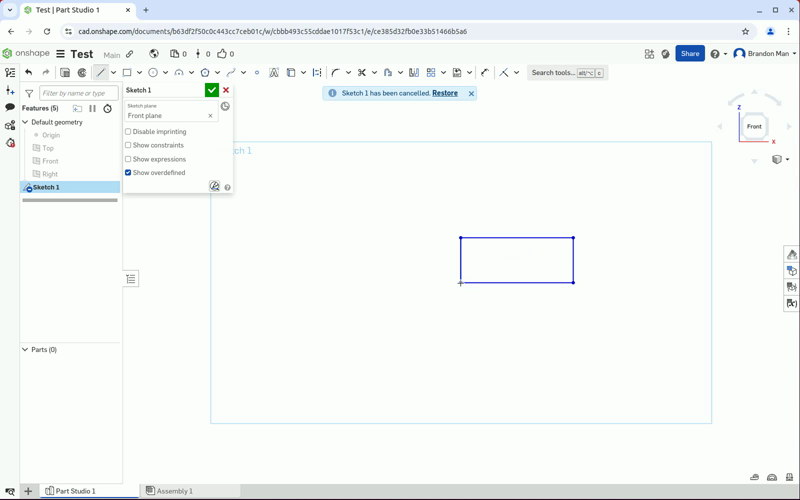
key_down(shift)
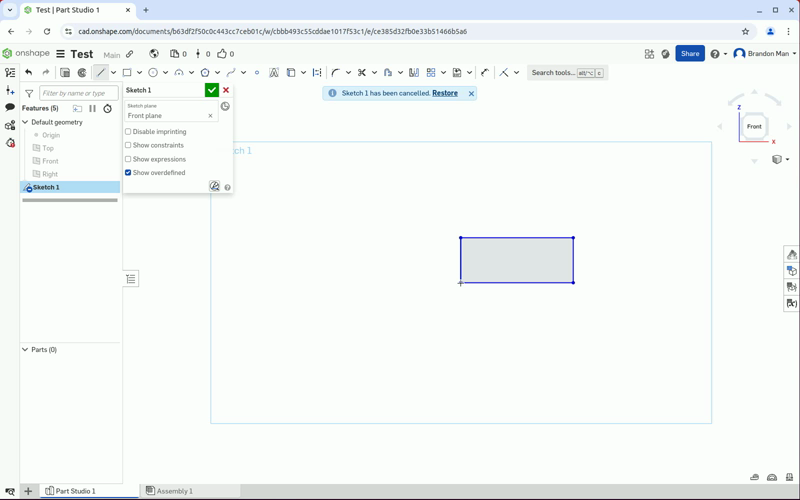
mouse_move(480, 275)
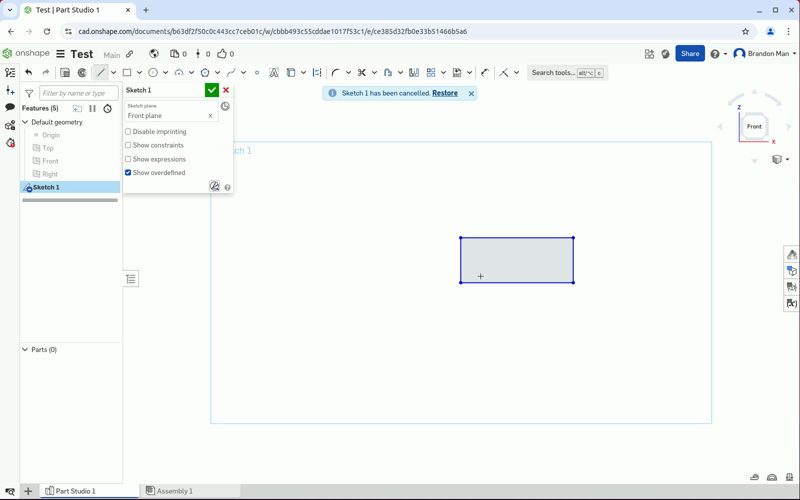
click(480, 275)
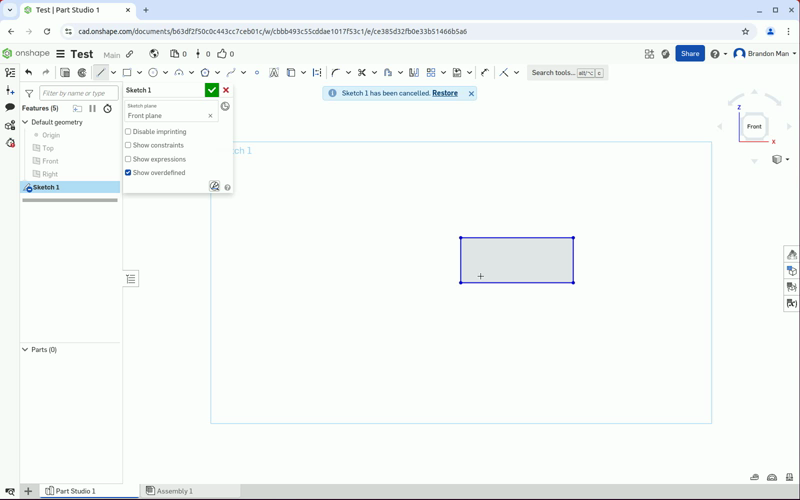
key_up(shift)
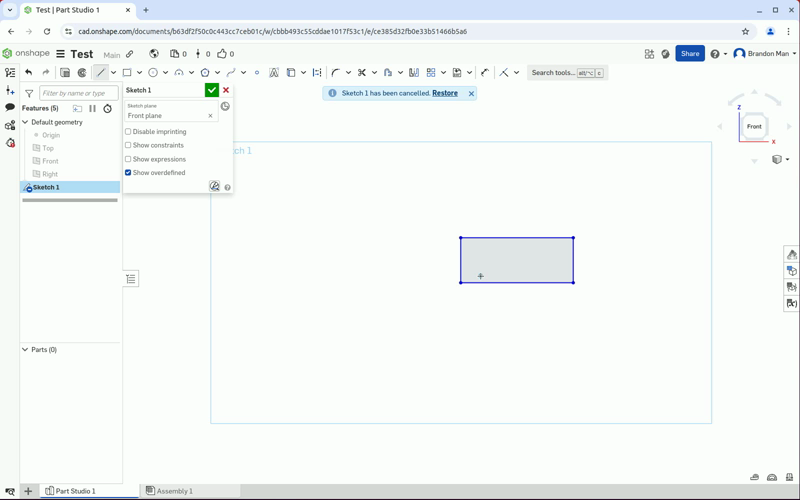
key_down(shift)
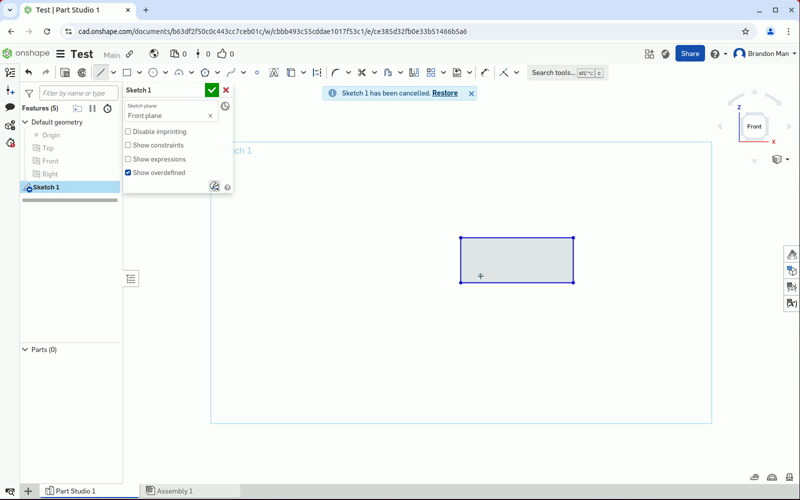
mouse_move(562, 275)
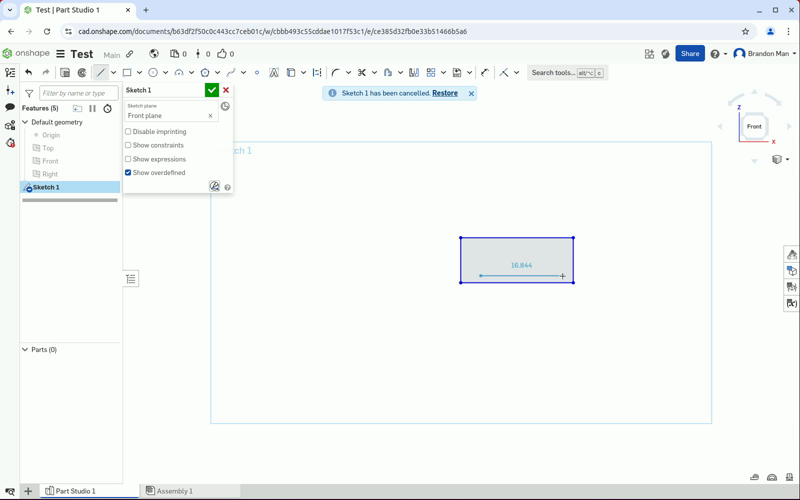
click(562, 275)
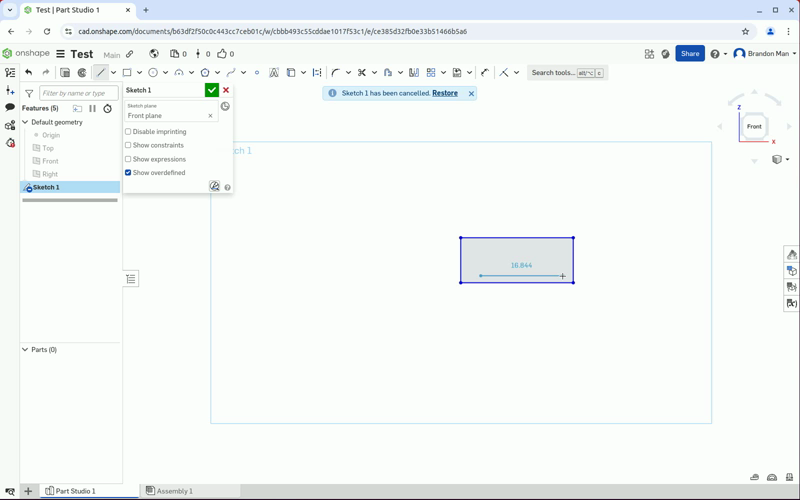
key_up(shift)
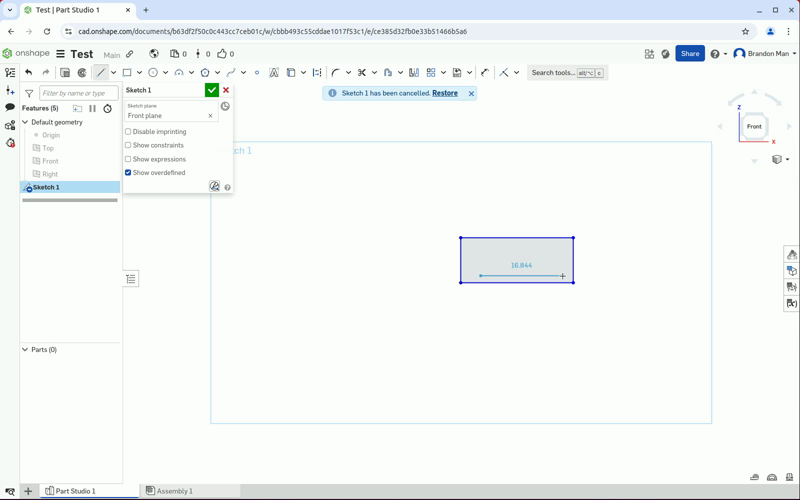
key_down(shift)
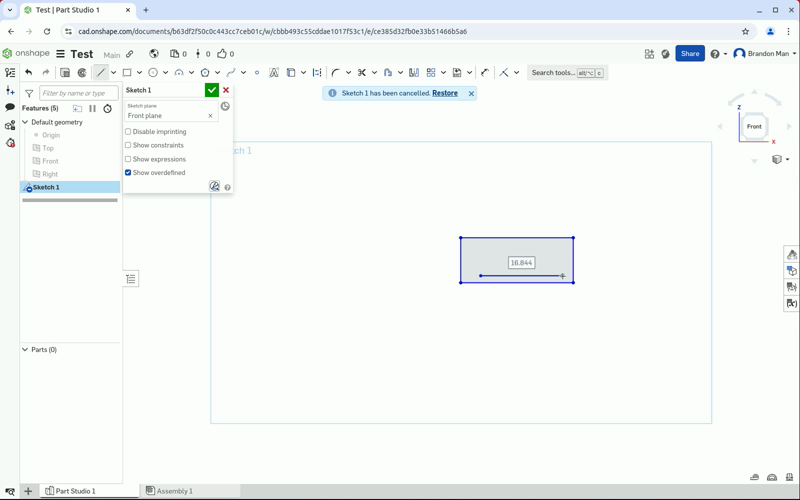
mouse_move(589, 275)
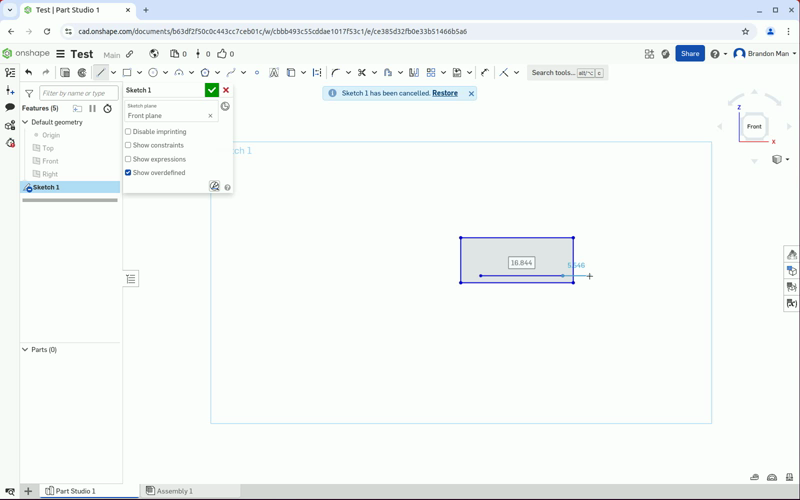
mouse_move(562, 246)
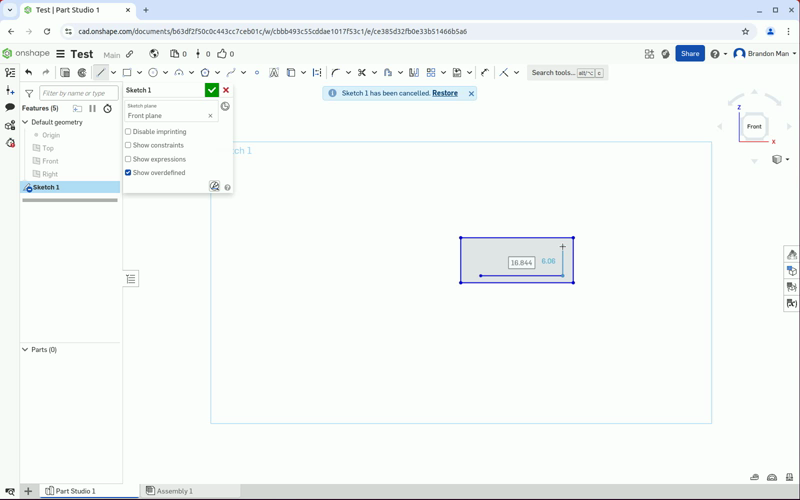
click(562, 246)
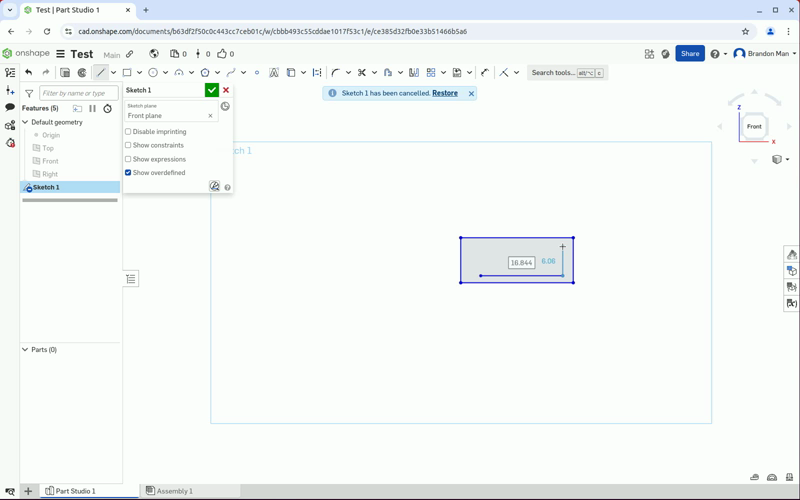
key_up(shift)
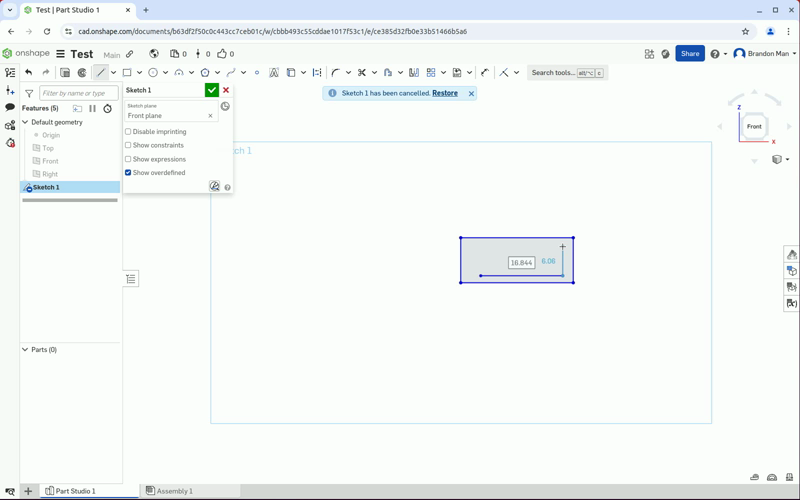
key_down(shift)
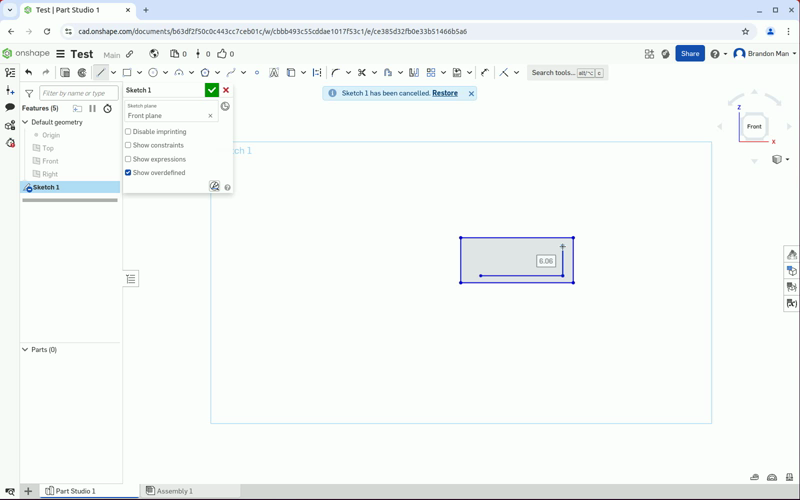
mouse_move(480, 246)
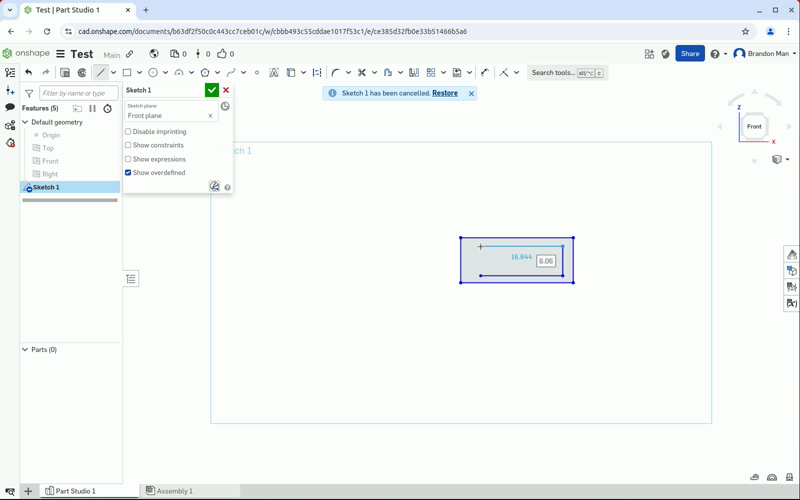
click(480, 246)
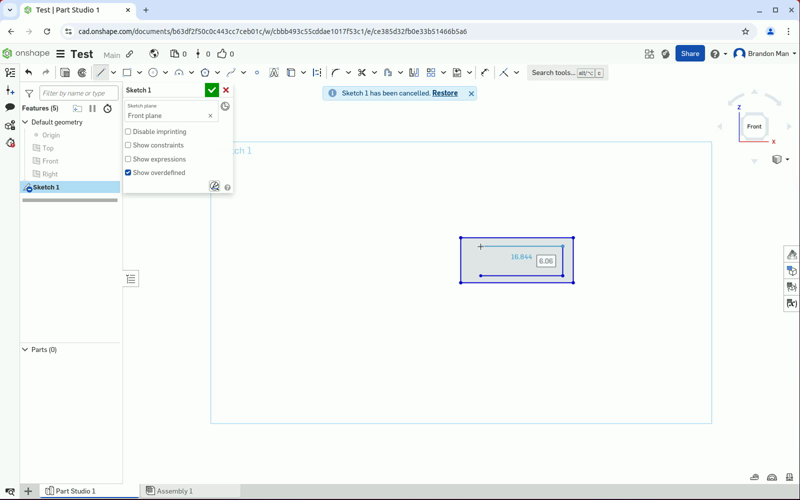
key_up(shift)
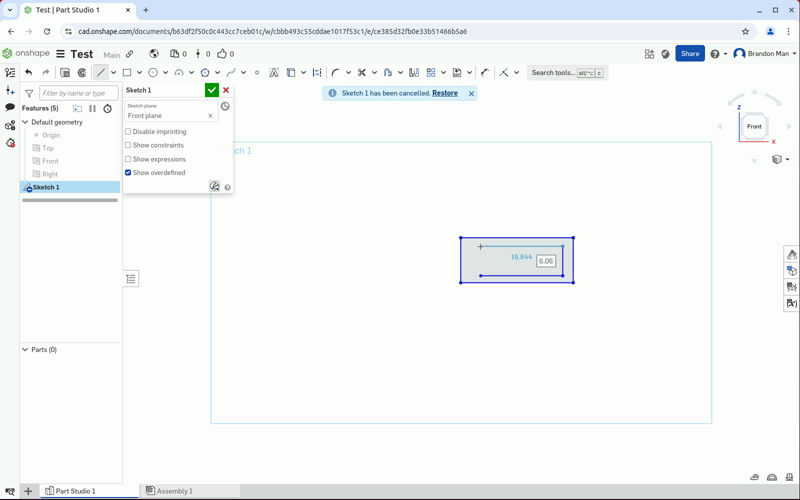
mouse_move(510, 246)
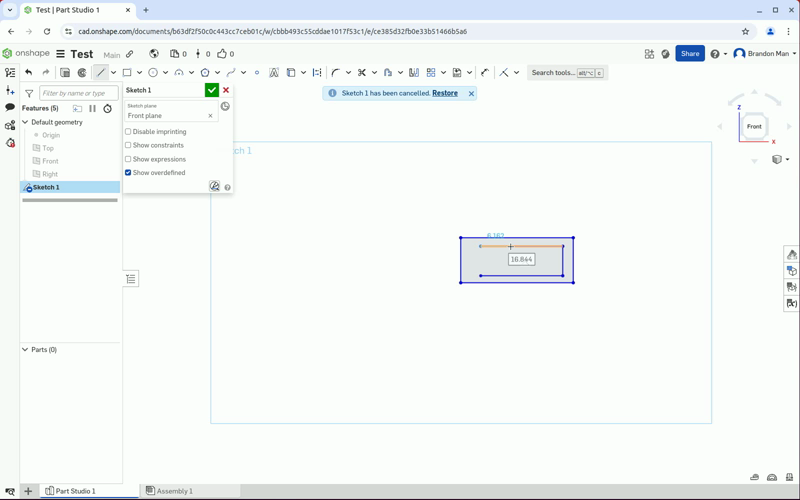
key_down(shift)
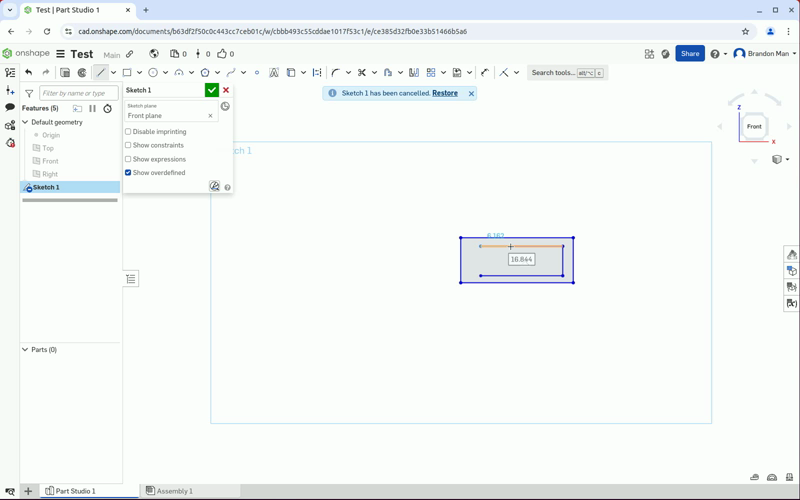
mouse_move(480, 275)
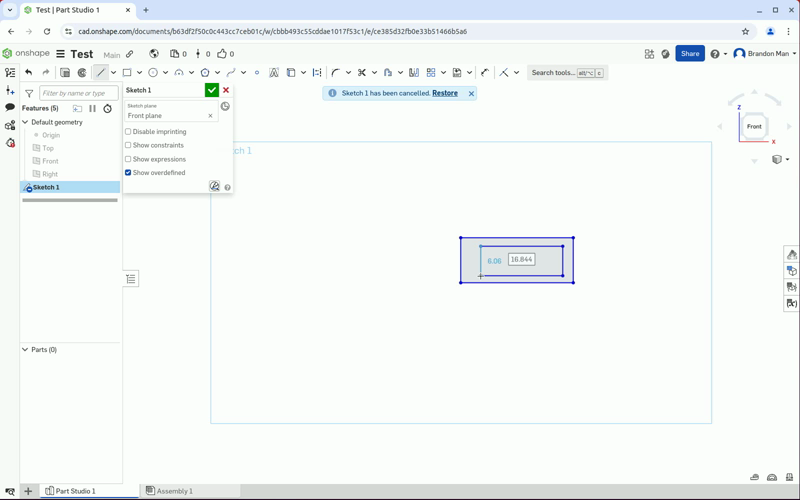
key_up(shift)
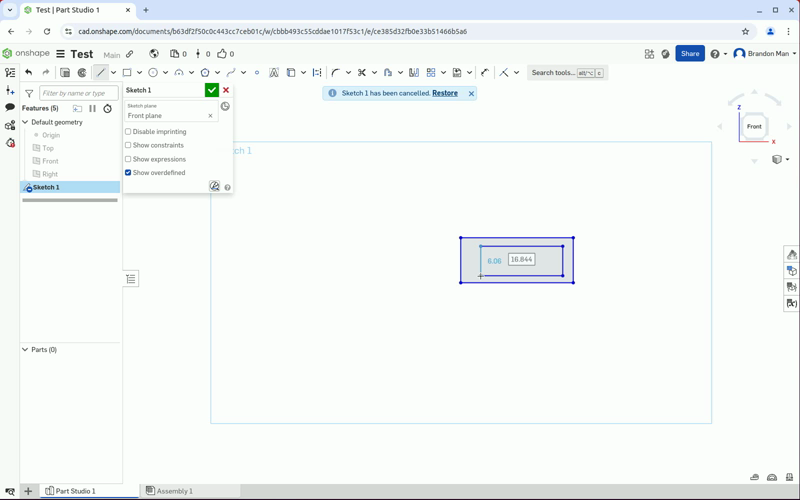
click(480, 275)
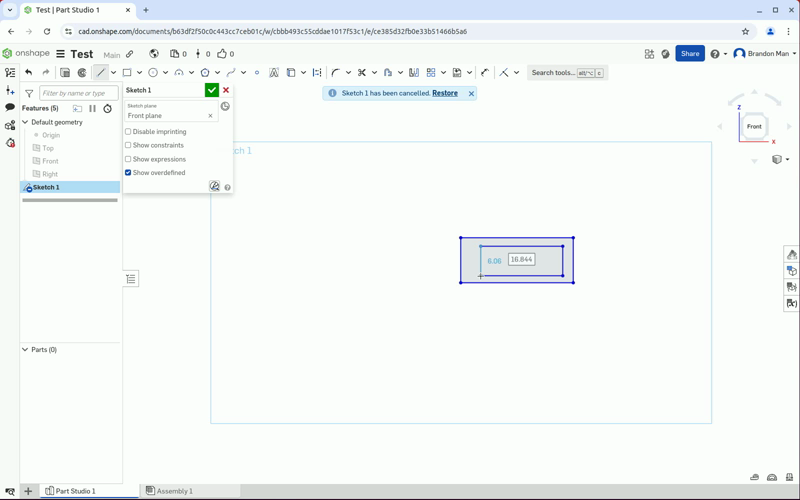
key(esc)
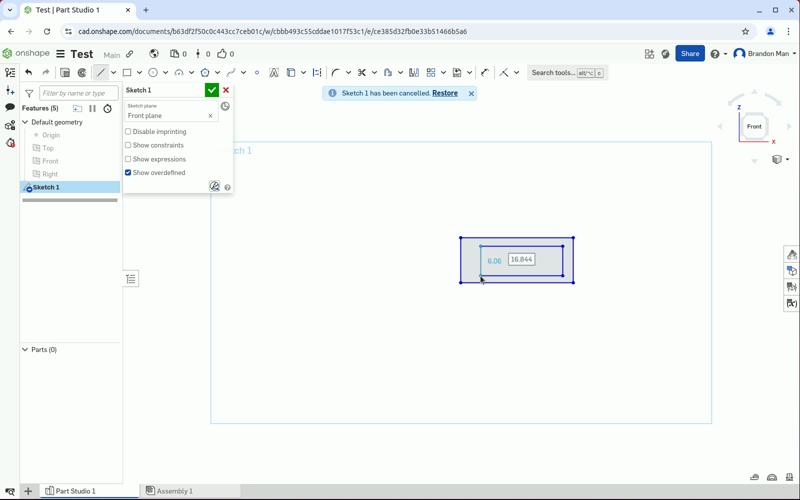
mouse_move(570, 260)
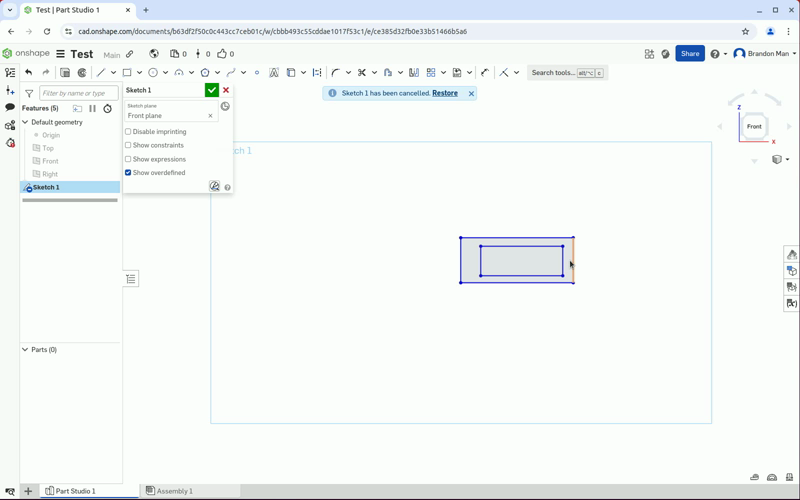
click(570, 260)
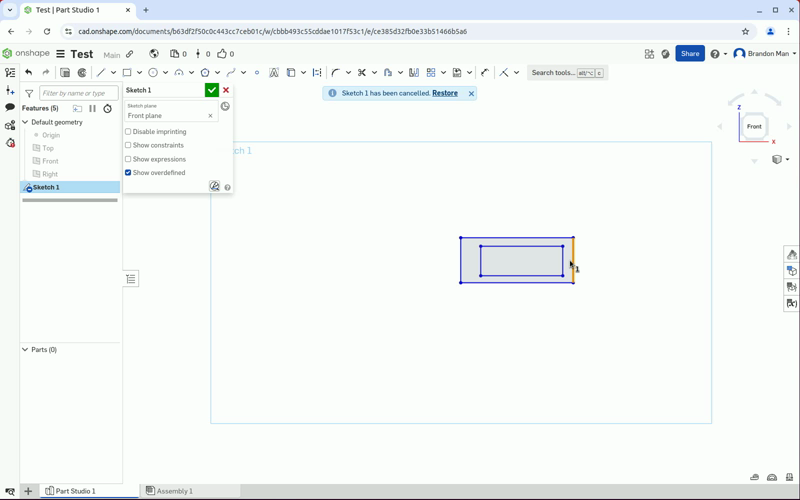
mouse_move(73, 352)
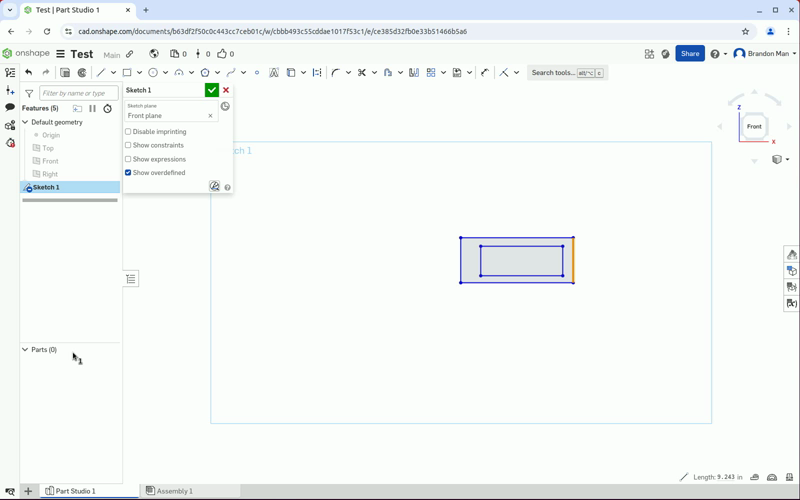
key(shift+y)
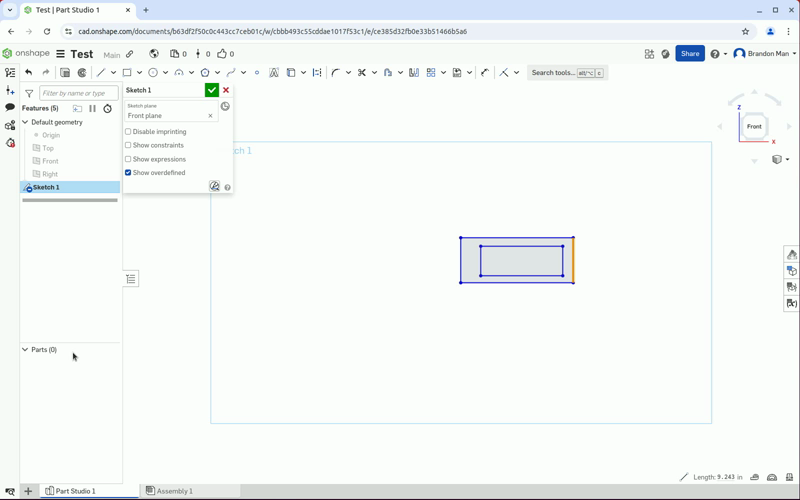
key(shift+e)
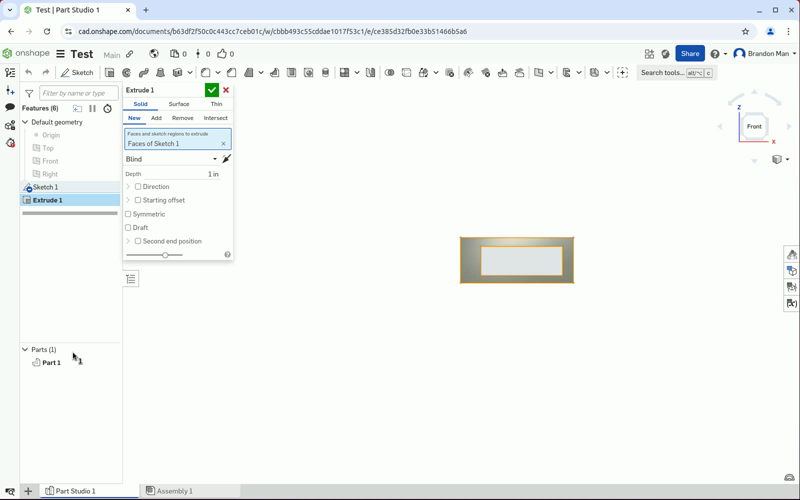
mouse_move(143, 106)
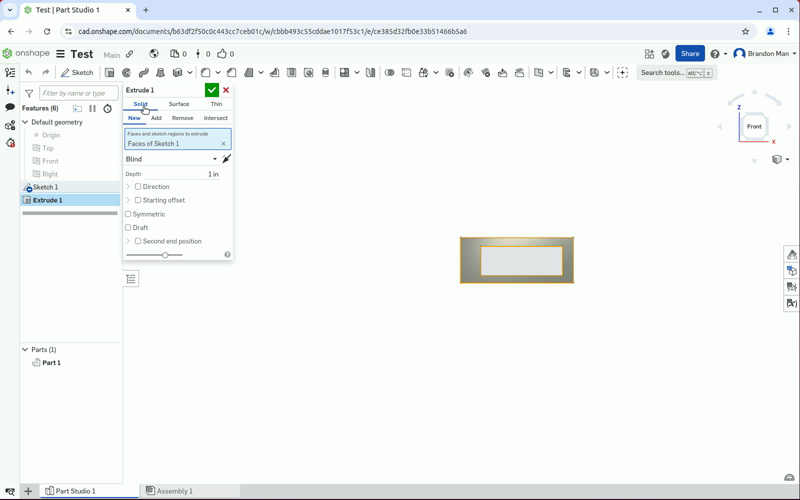
click(143, 106)
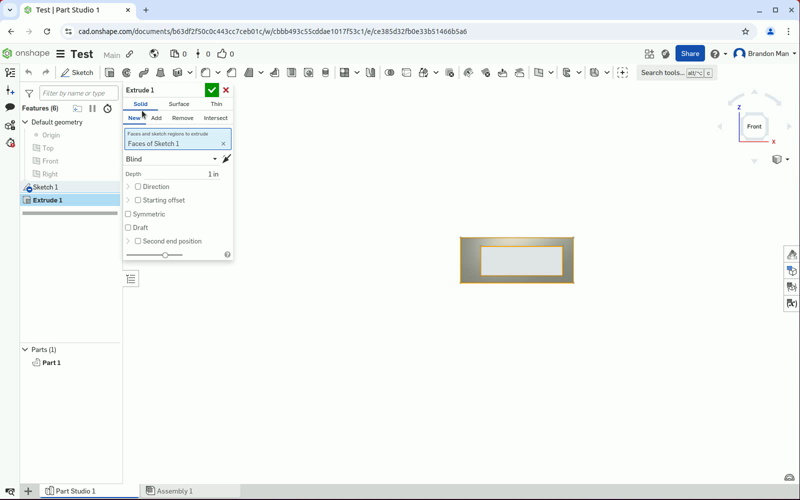
mouse_move(137, 120)
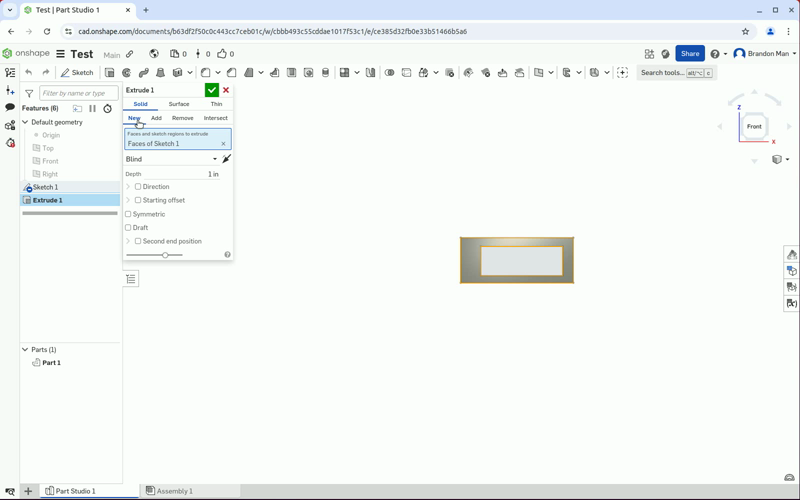
click(137, 120)
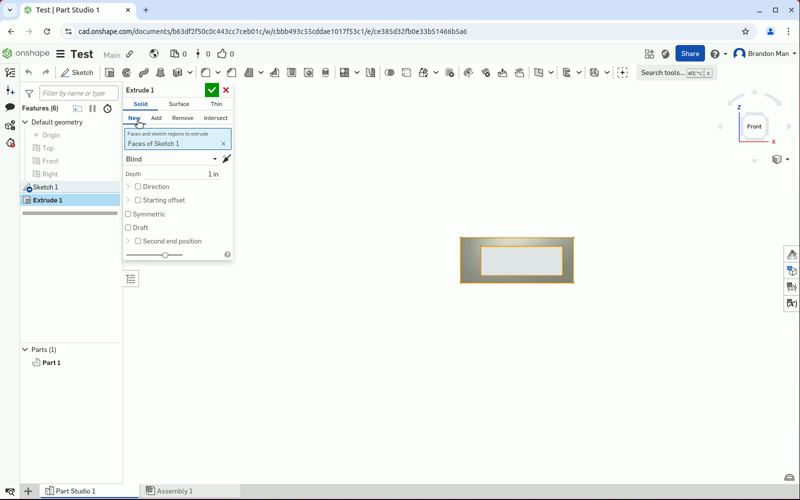
key(tab, 4)
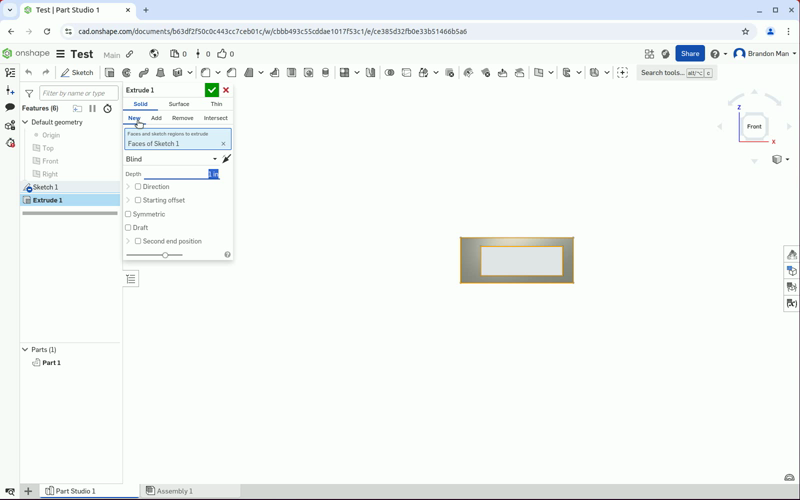
text(2.407)
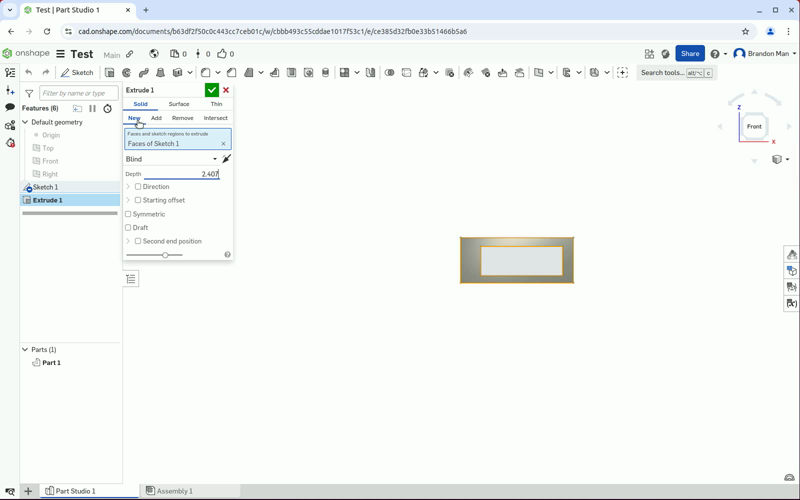
key(enter)
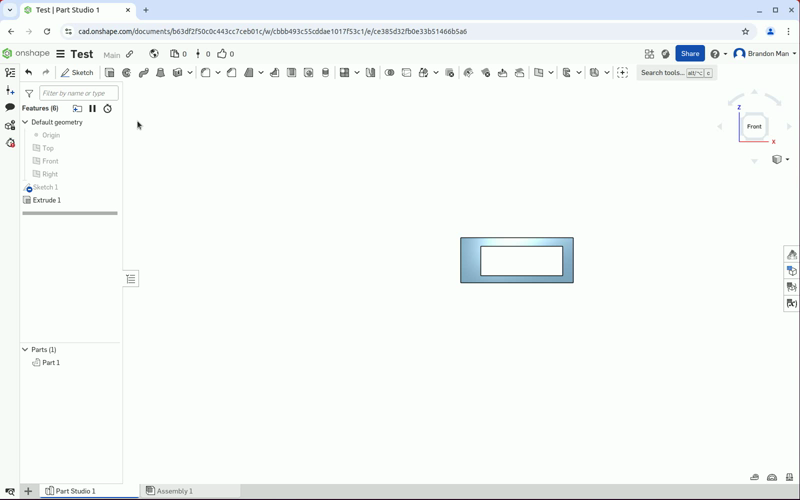
key(shift+h)
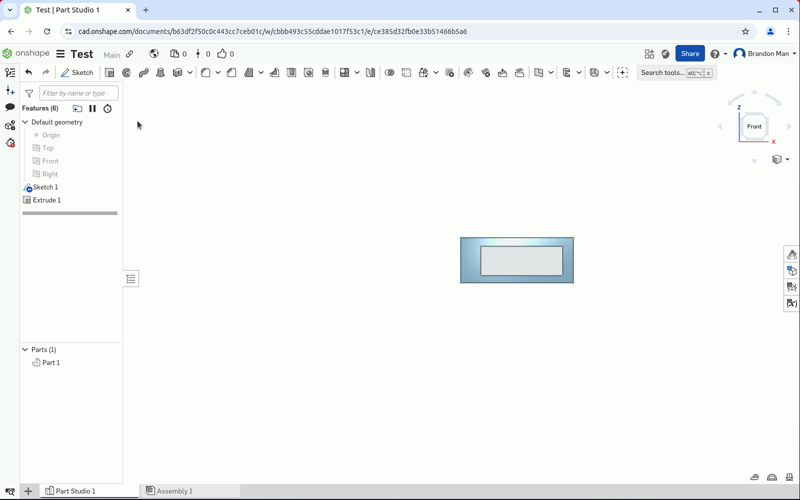
key(shift+h)
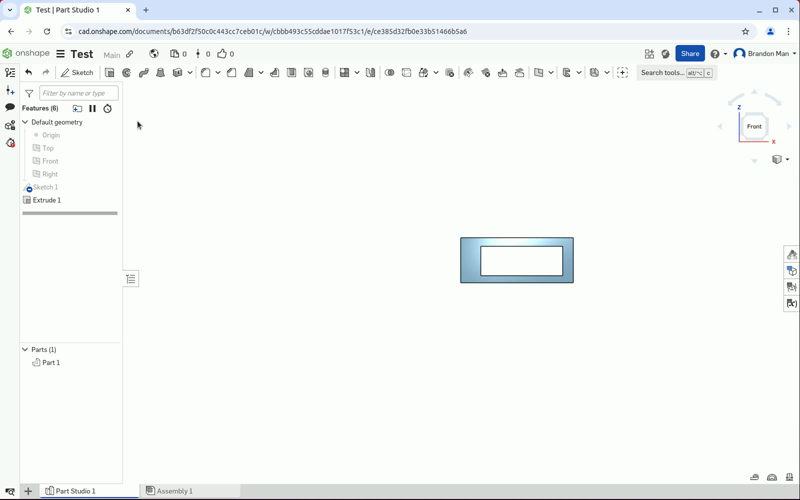
mouse_move(73, 189)
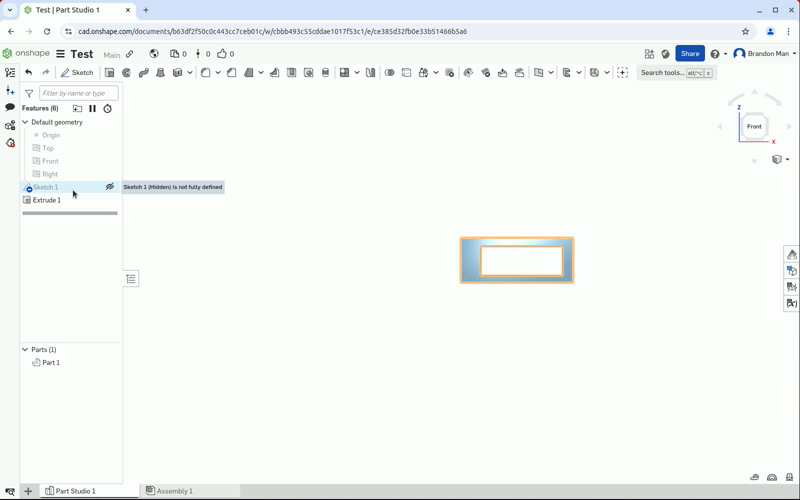
click(73, 189)
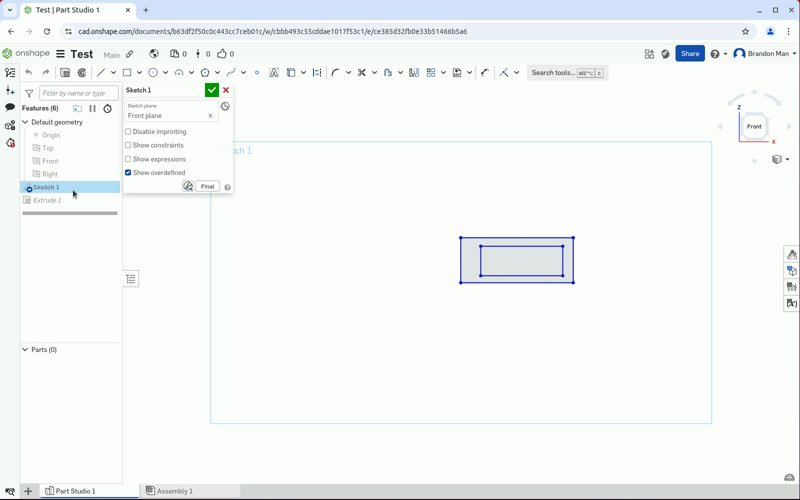
mouse_move(229, 92)
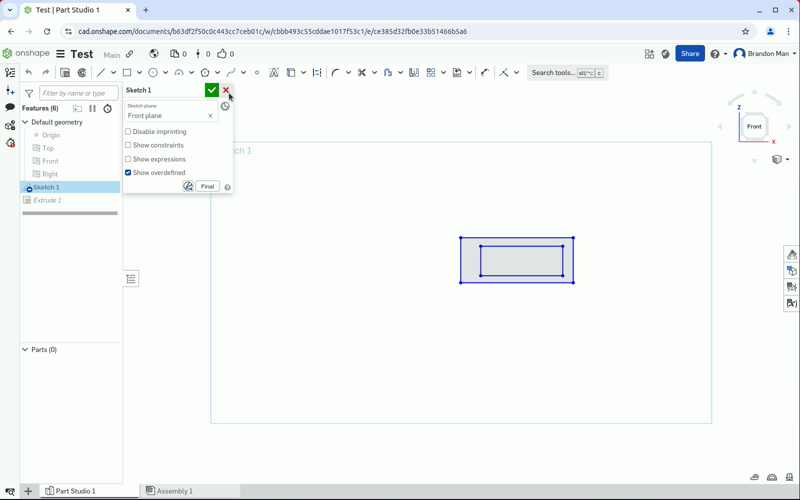
click(229, 92)
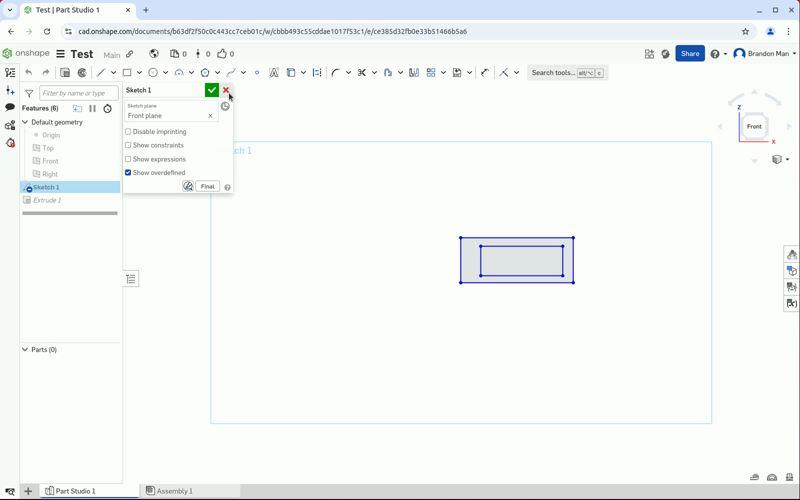
key(shift+s)
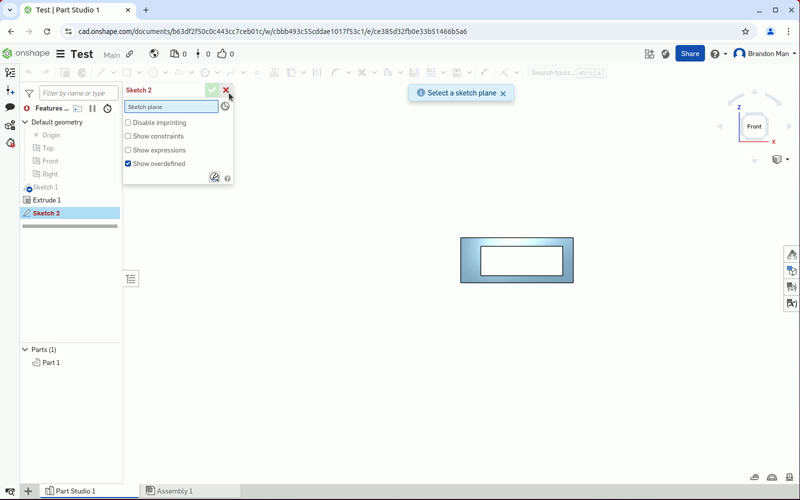
mouse_move(73, 163)
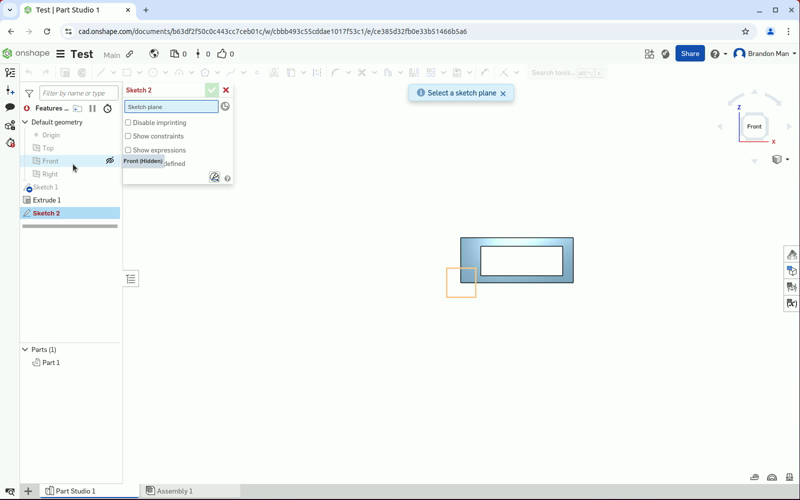
click(73, 163)
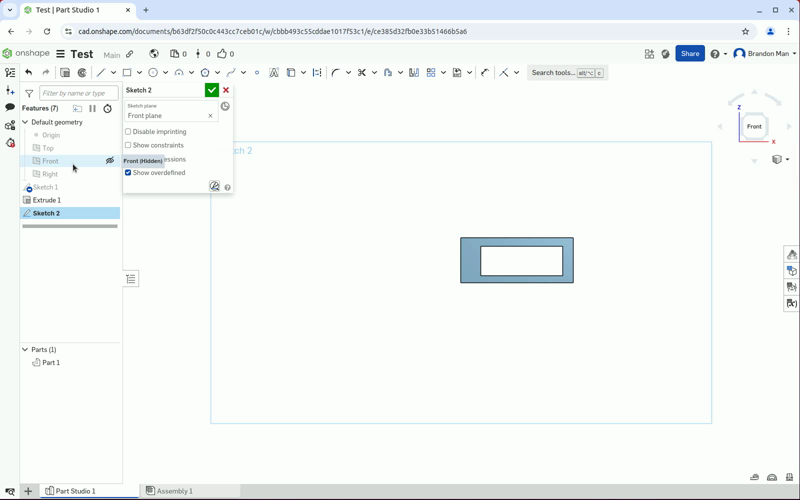
mouse_move(73, 352)
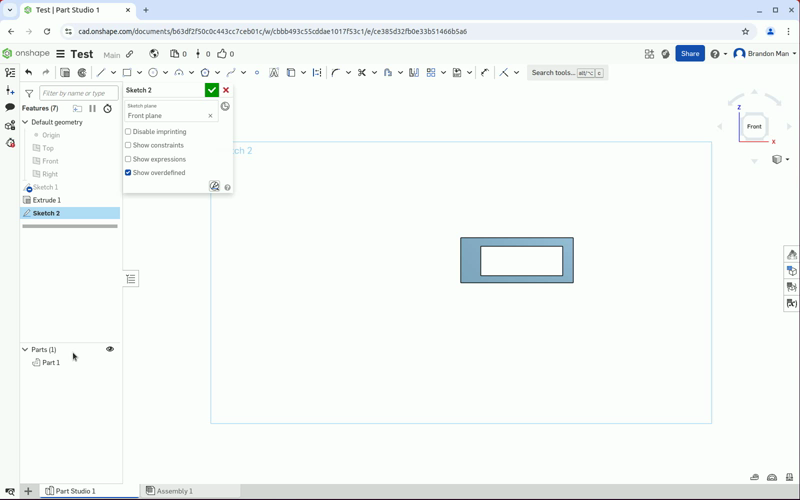
key(y)
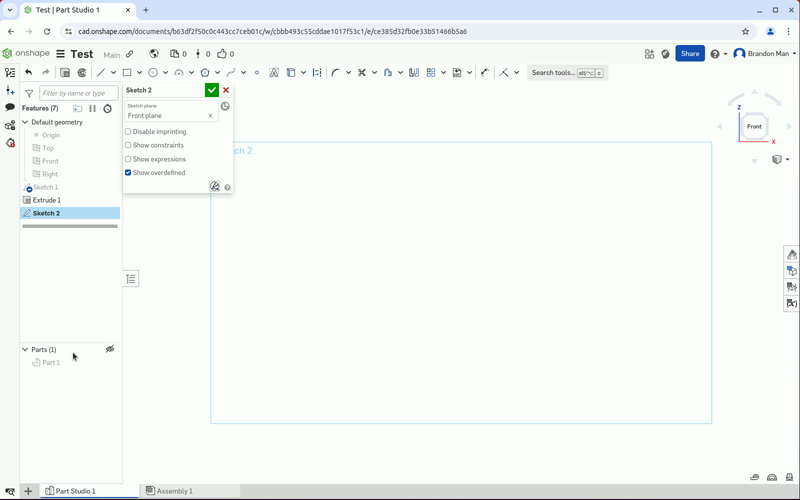
key(l)
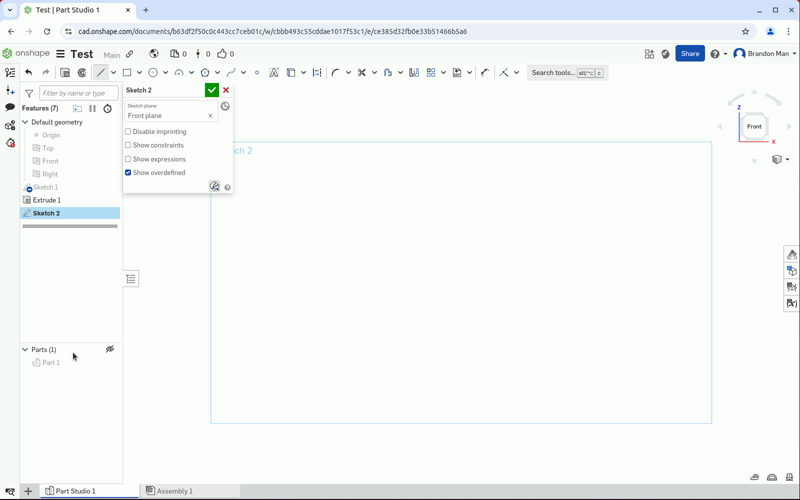
key_down(shift)
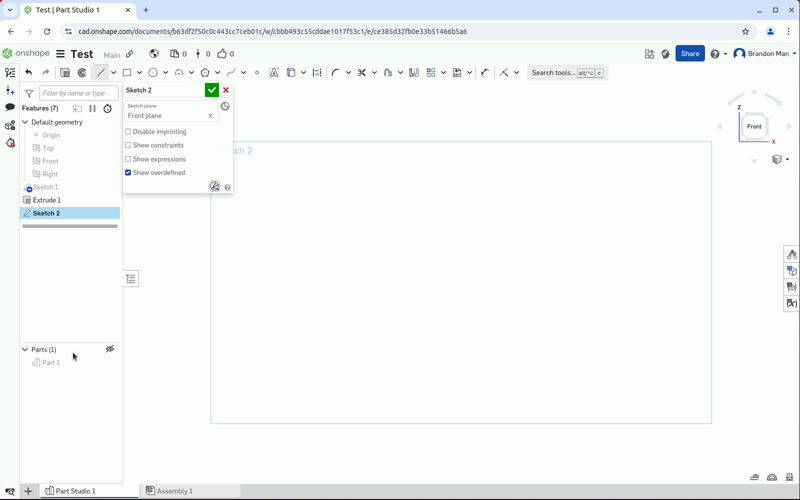
mouse_move(480, 275)
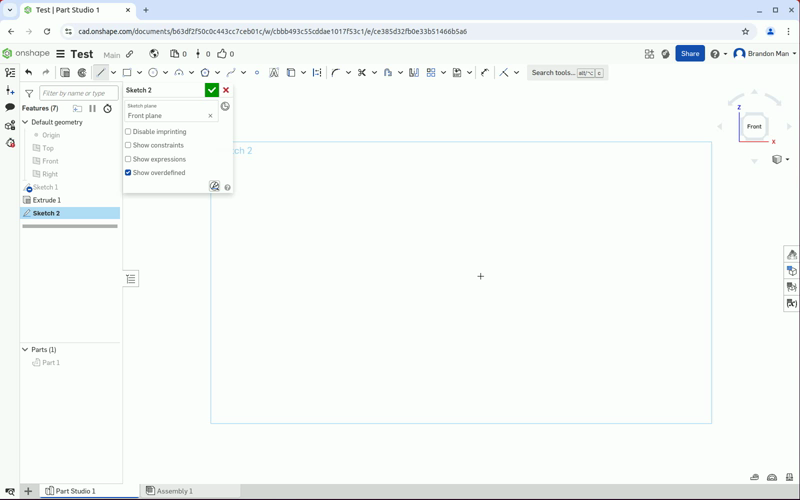
click(480, 275)
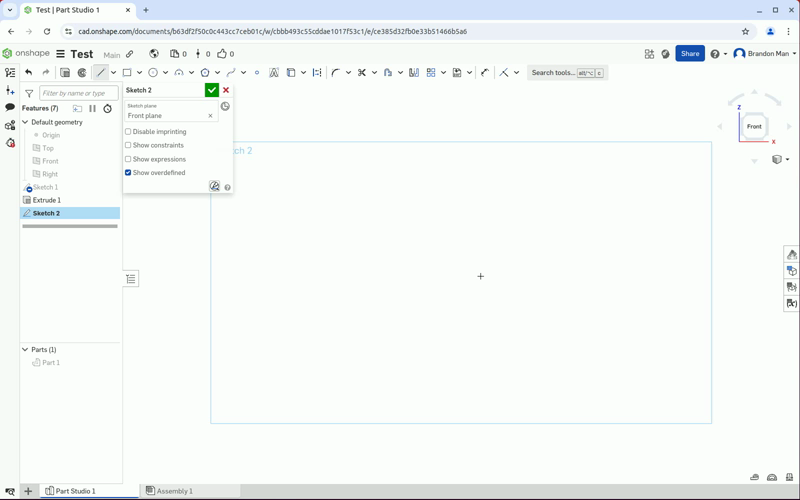
key_up(shift)
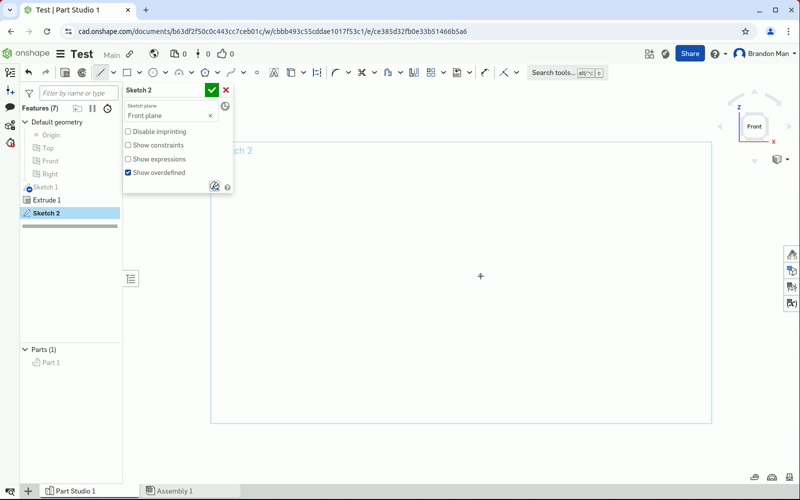
key_down(shift)
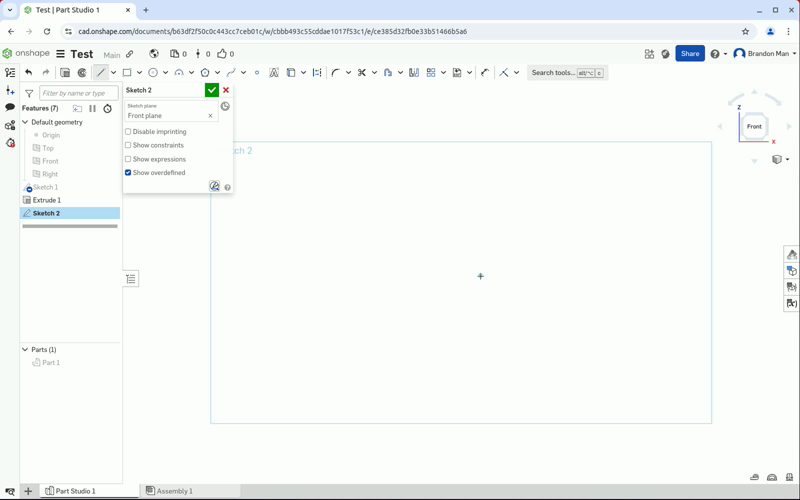
mouse_move(564, 276)
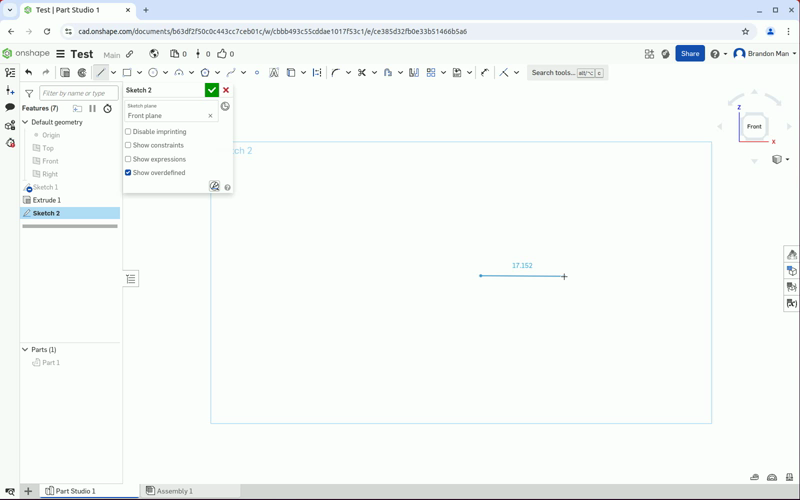
click(564, 276)
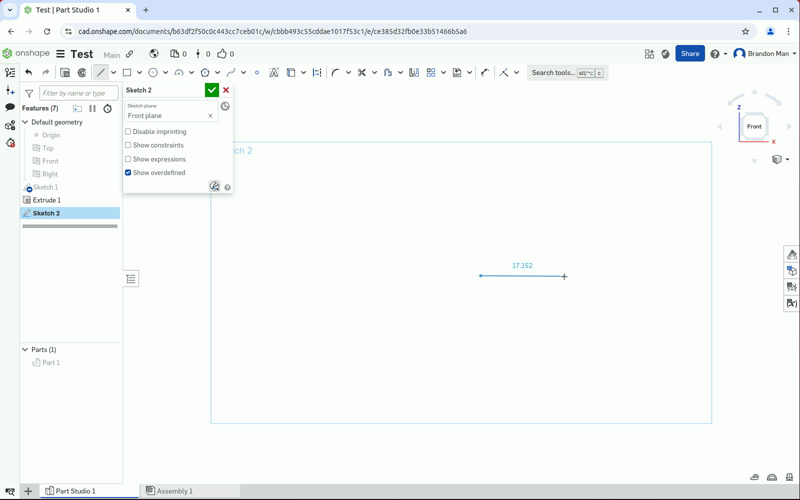
key_up(shift)
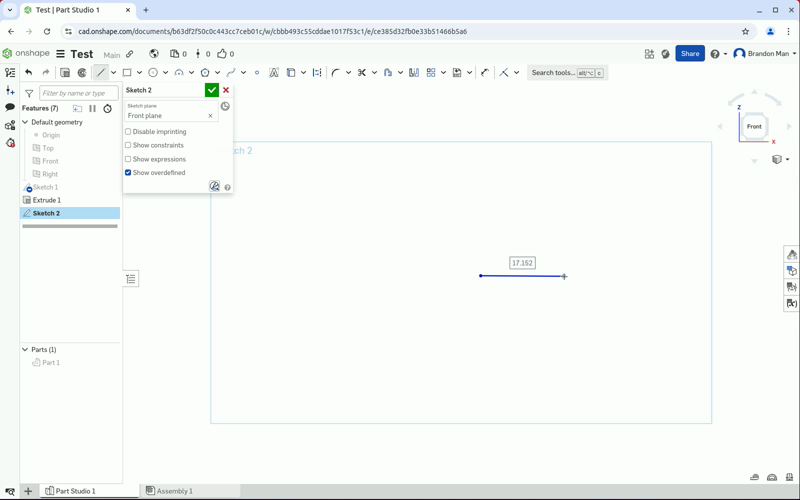
key_down(shift)
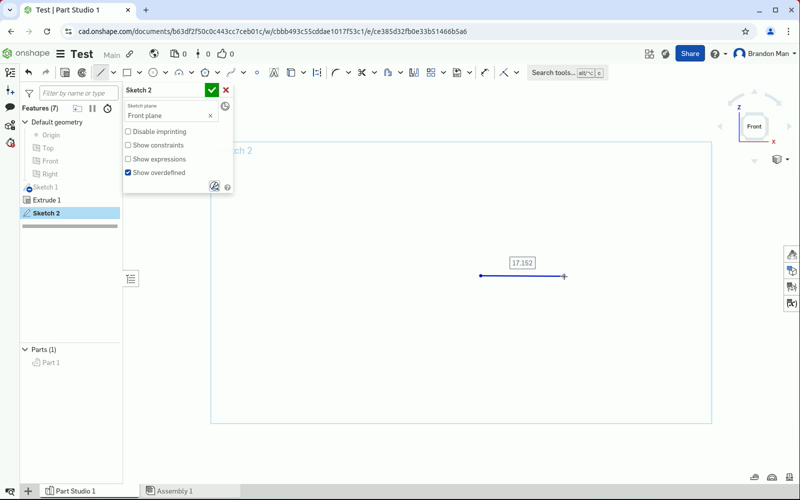
mouse_move(589, 276)
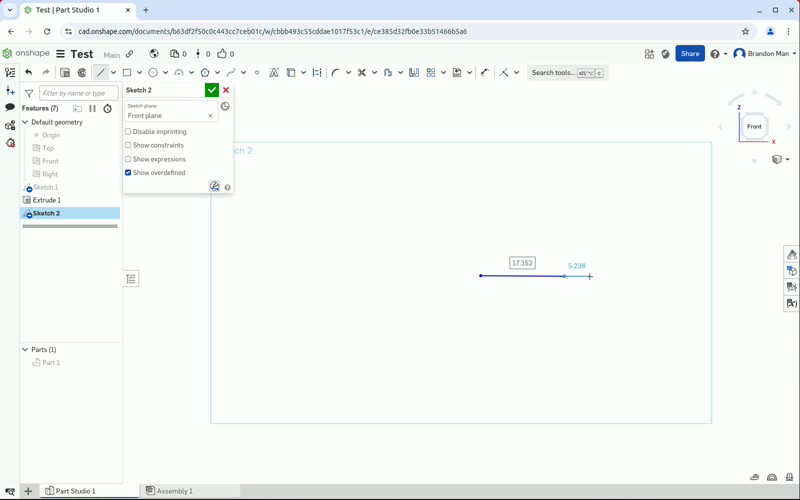
mouse_move(564, 246)
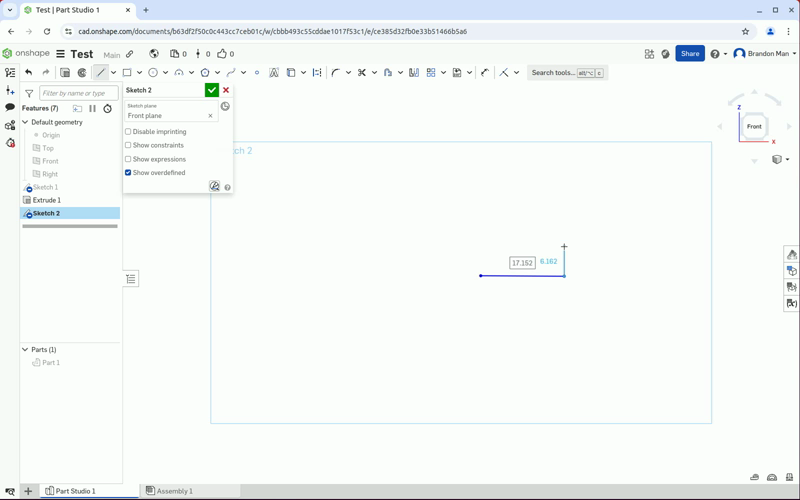
click(564, 246)
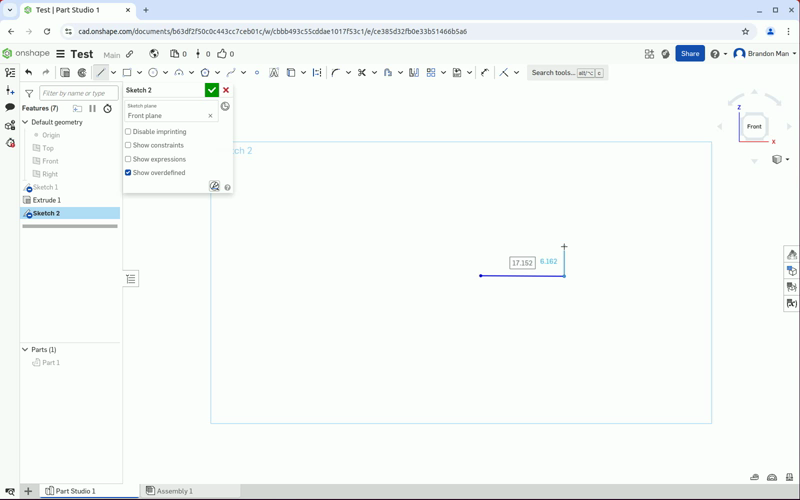
key_up(shift)
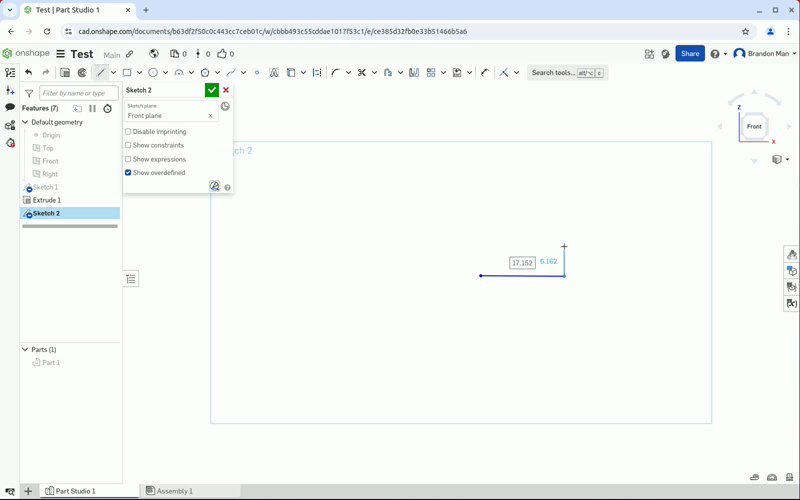
key_down(shift)
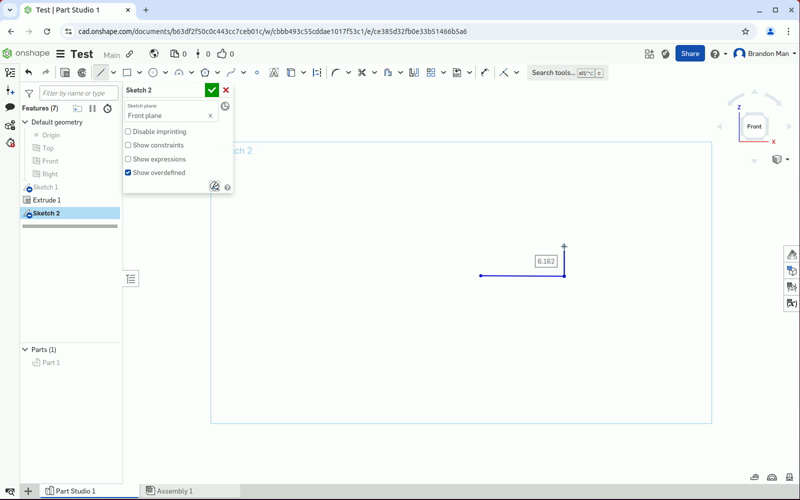
mouse_move(480, 246)
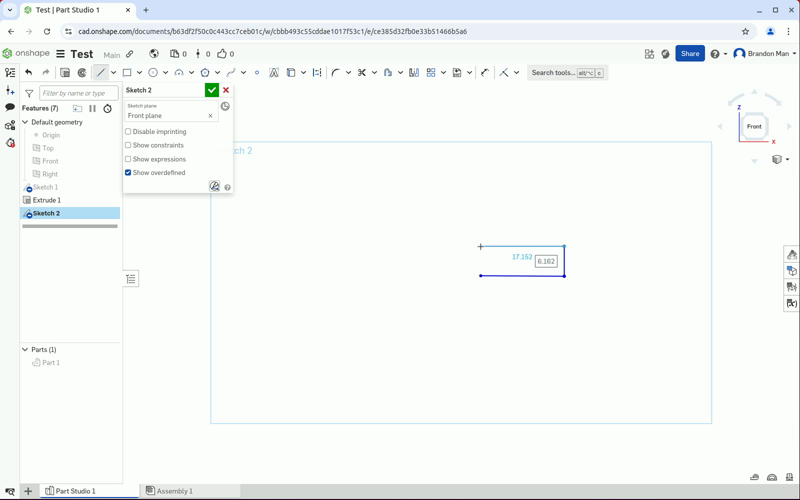
click(480, 246)
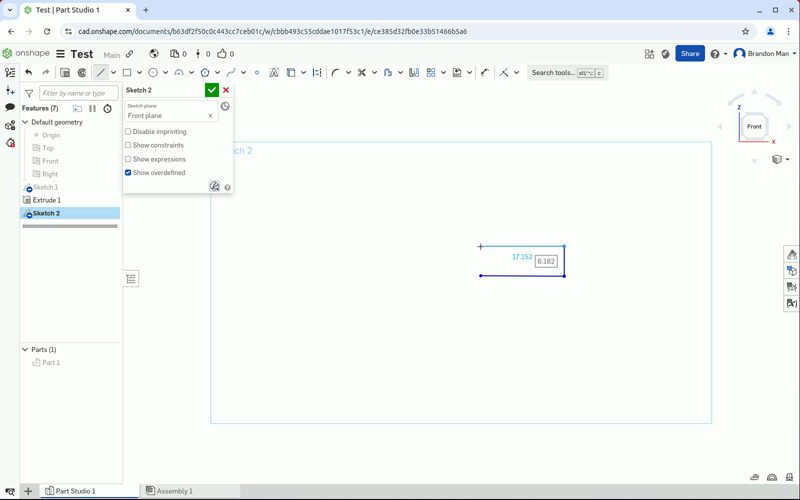
key_up(shift)
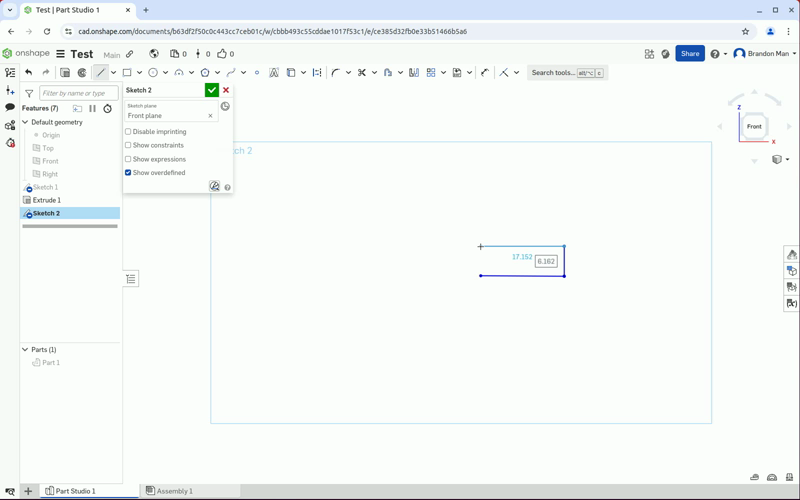
mouse_move(510, 246)
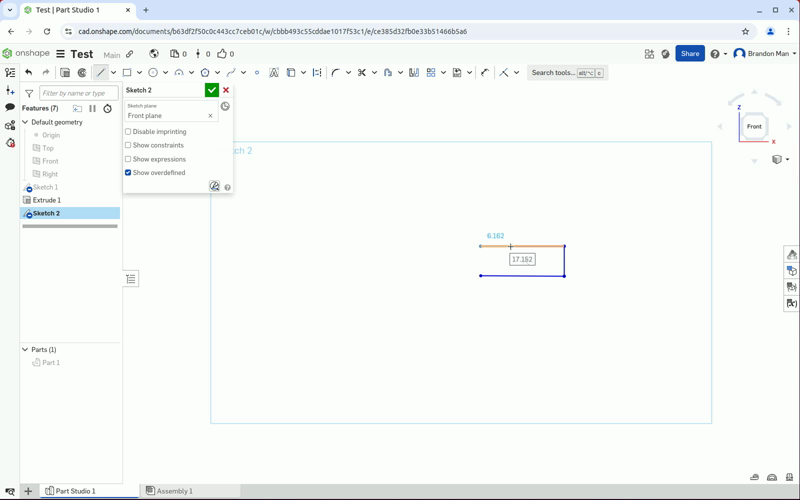
key_down(shift)
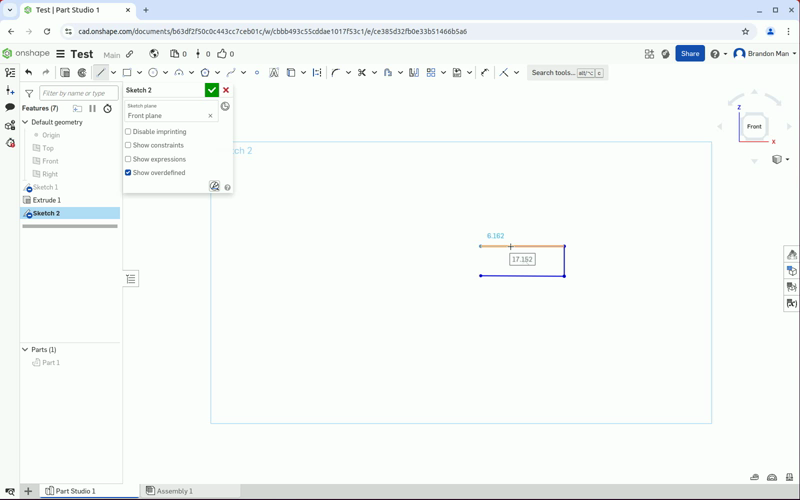
mouse_move(480, 275)
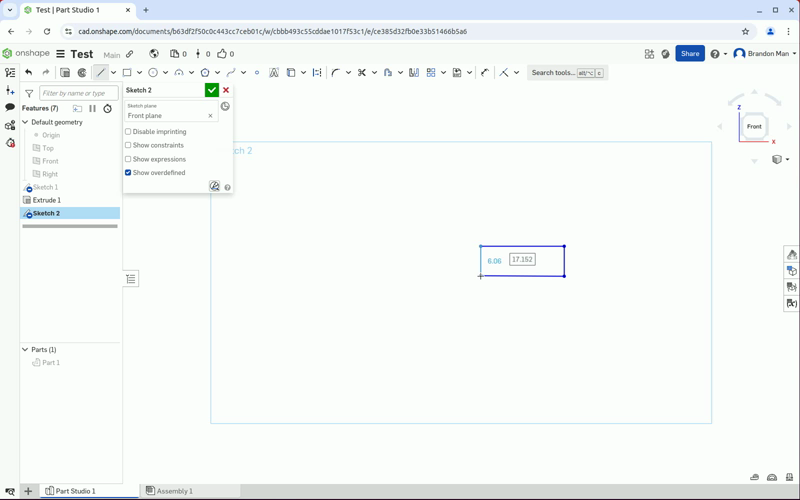
key_up(shift)
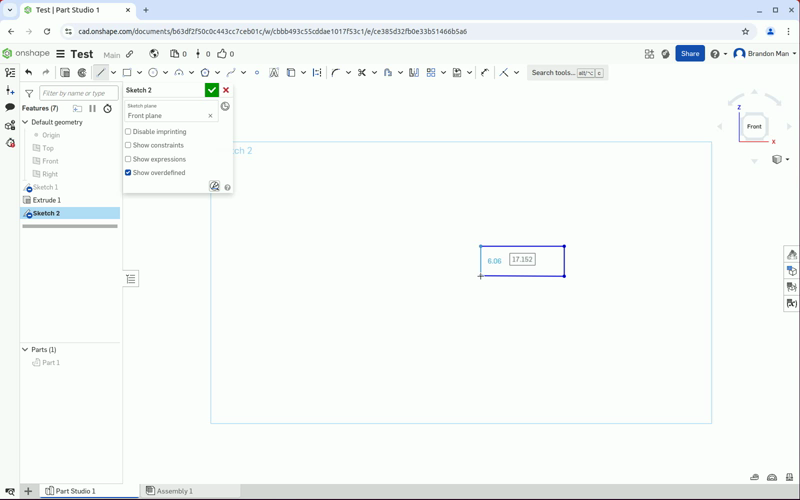
click(480, 275)
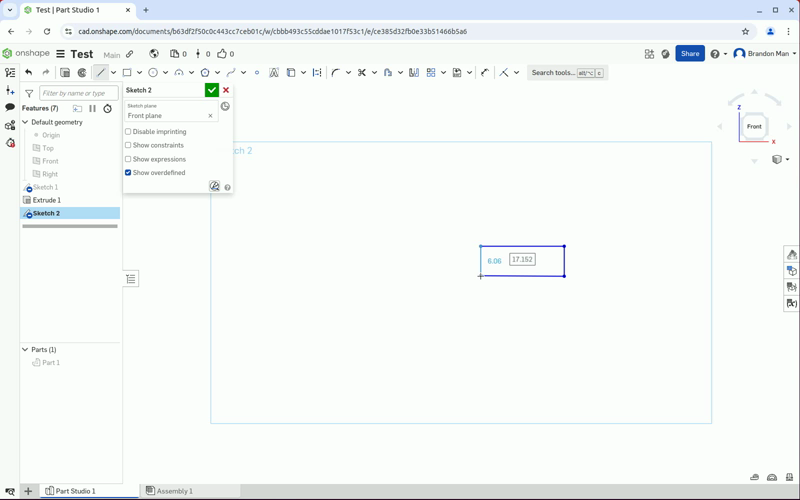
key(esc)
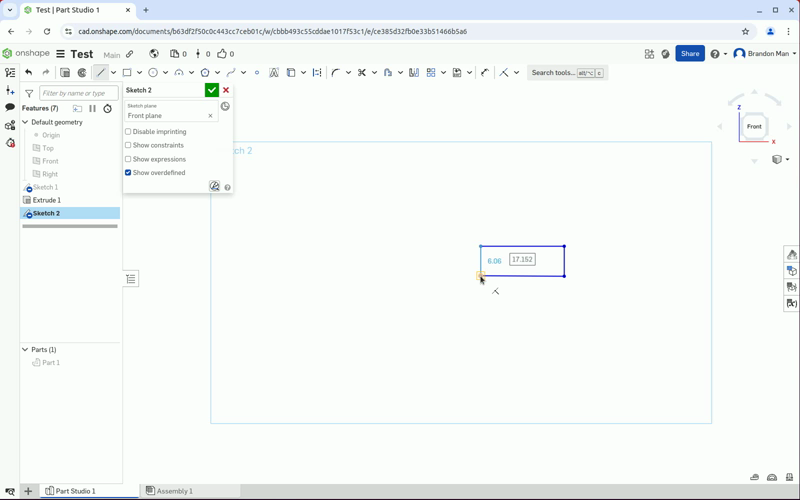
mouse_move(516, 253)
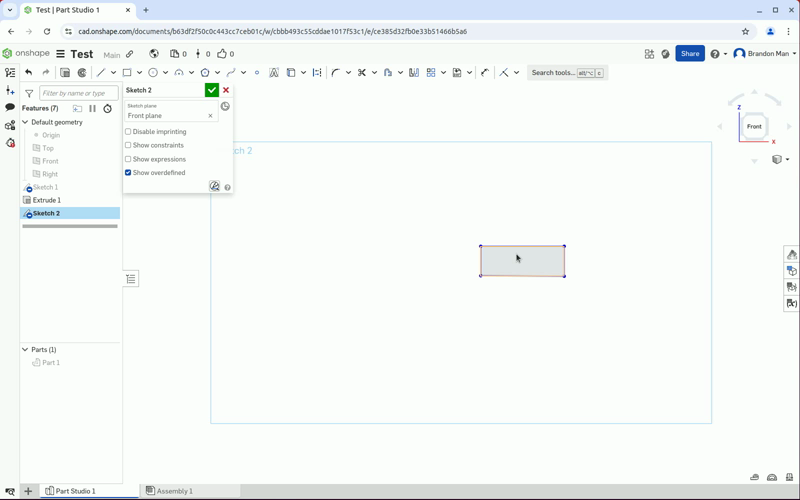
click(516, 253)
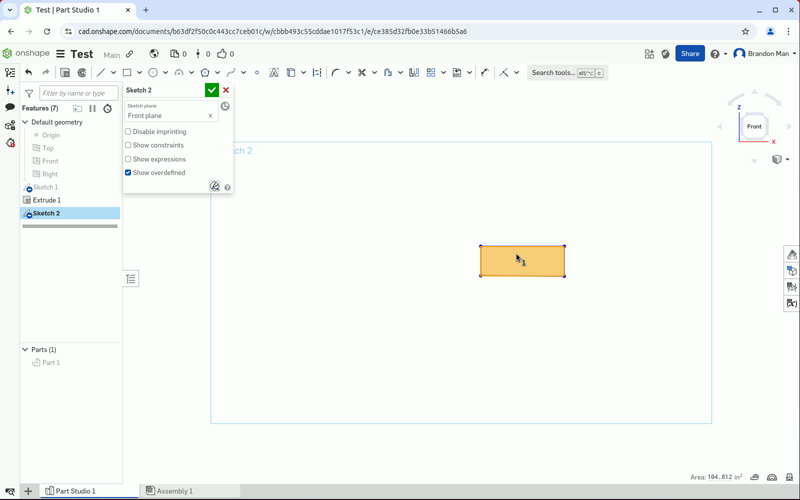
mouse_move(73, 352)
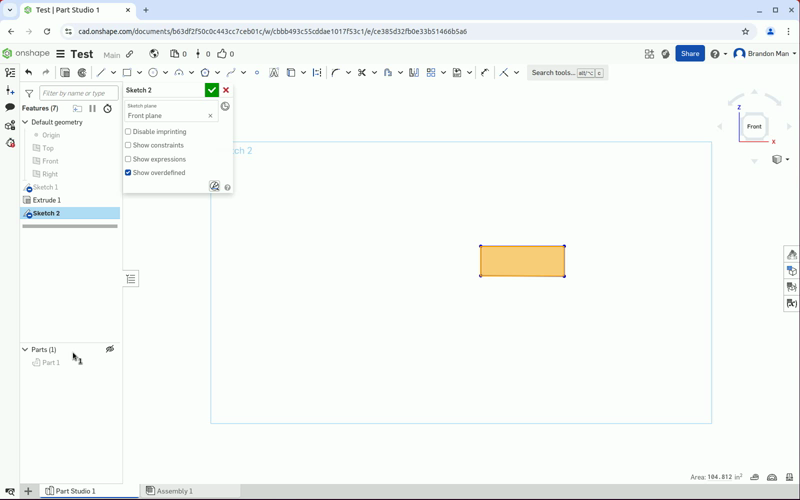
key(shift+y)
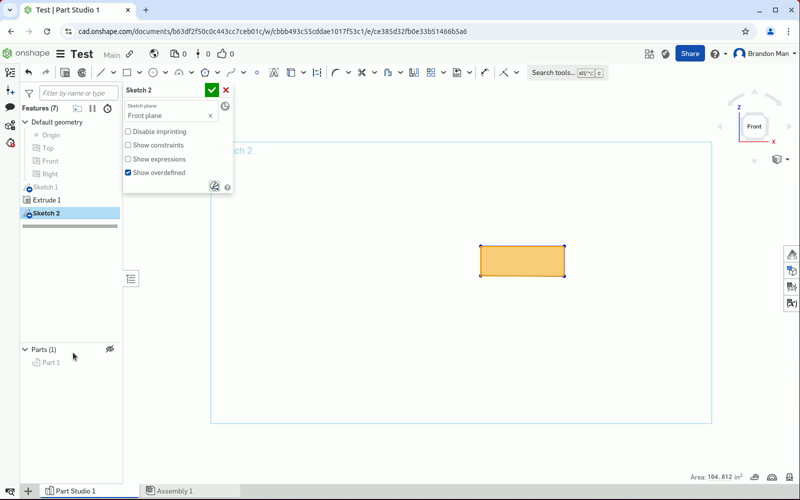
key(shift+e)
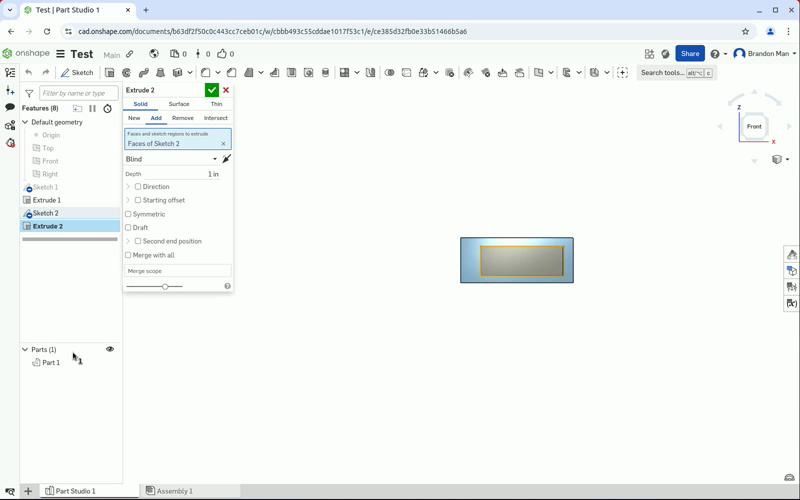
mouse_move(143, 106)
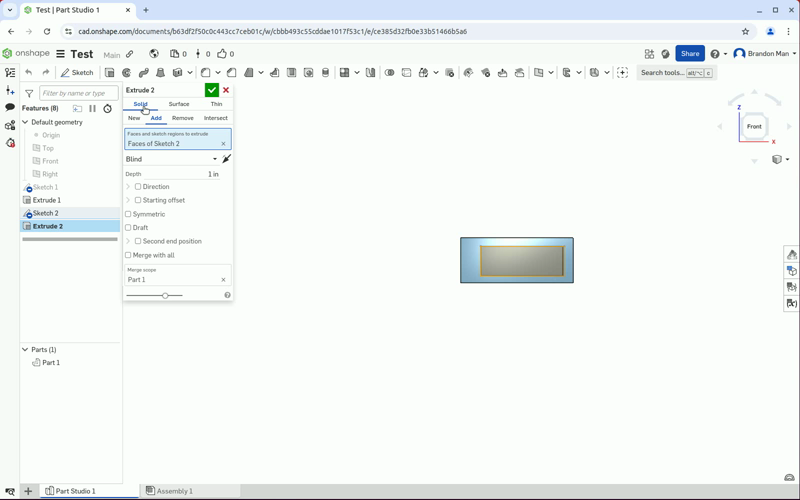
click(143, 106)
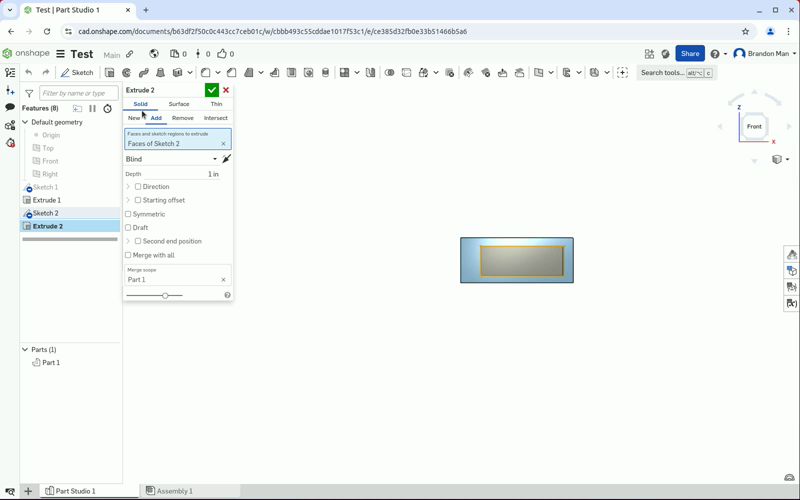
mouse_move(137, 120)
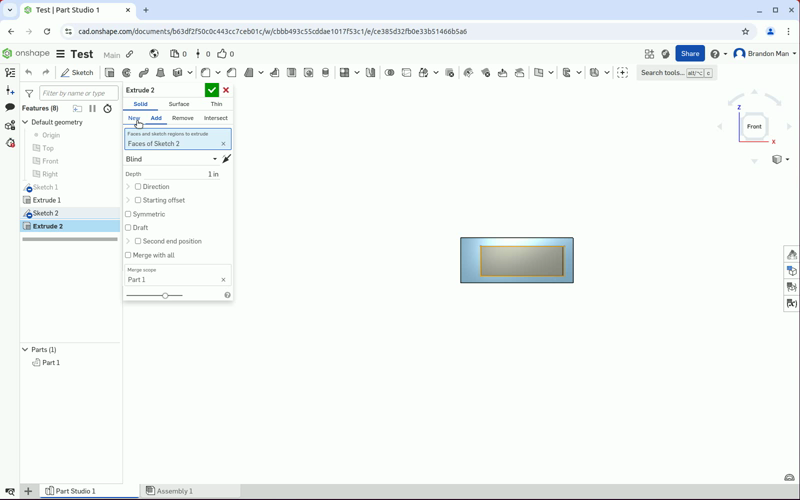
click(137, 120)
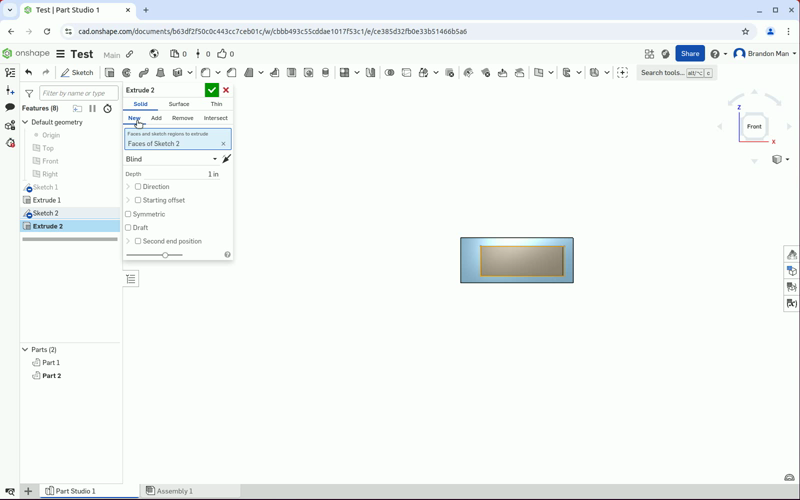
key(tab, 4)
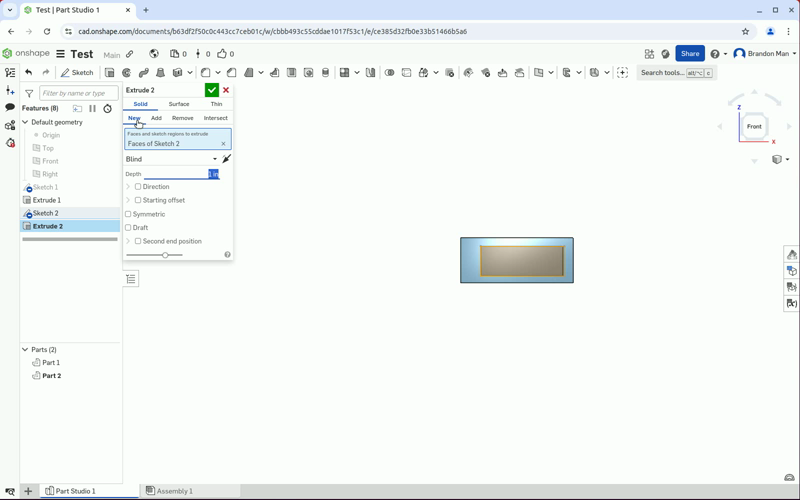
text(1.204)
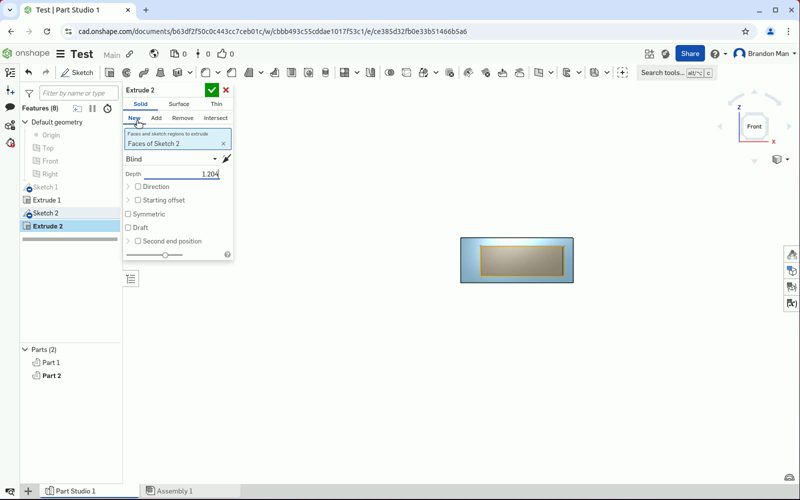
key(enter)
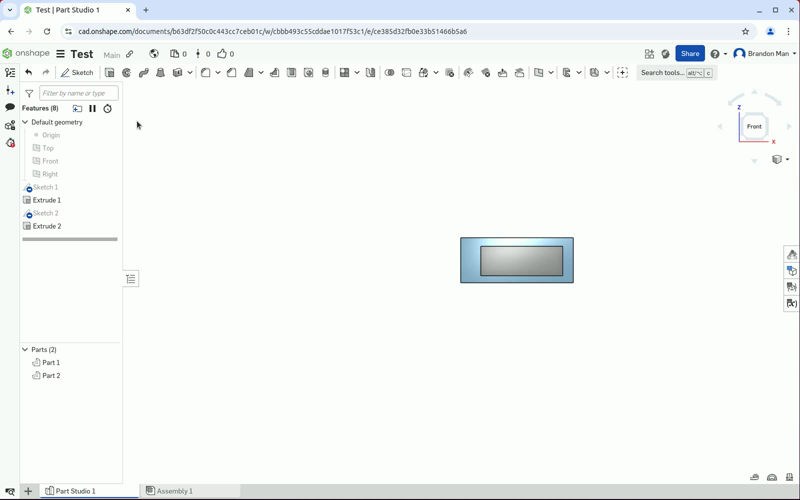
key(shift+h)
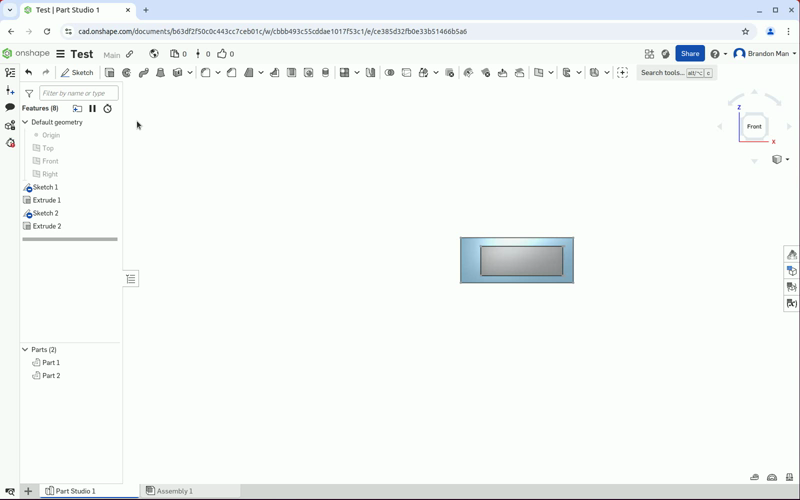
key(shift+h)
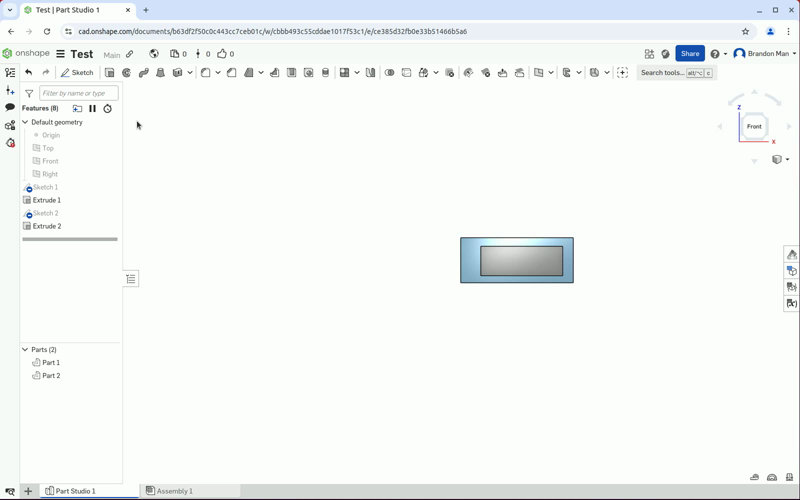
mouse_move(73, 189)
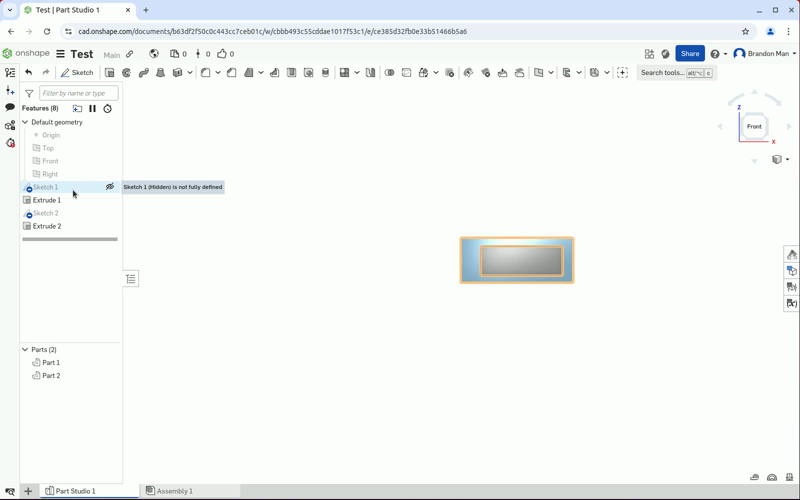
click(73, 189)
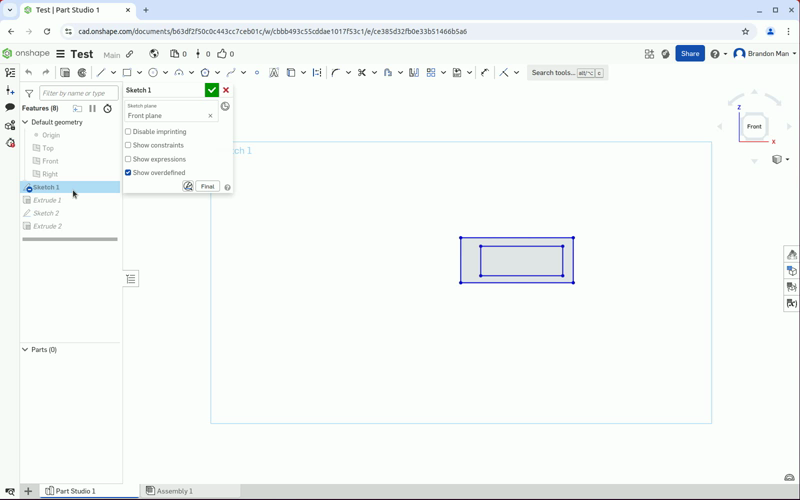
mouse_move(229, 92)
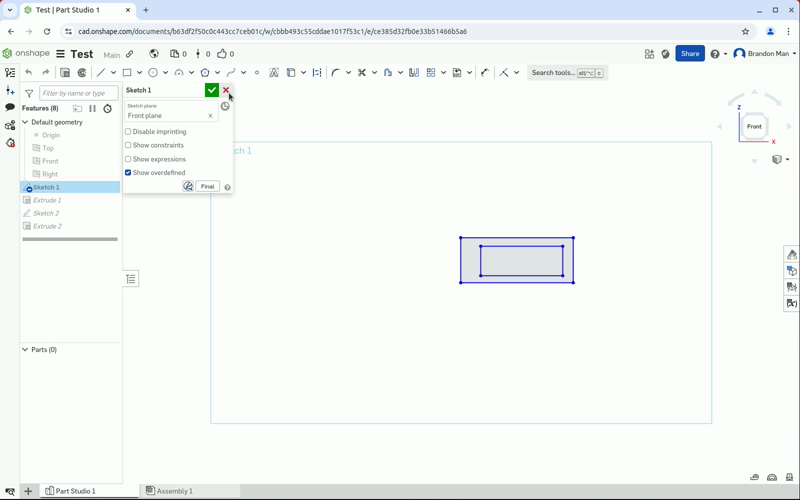
click(229, 92)
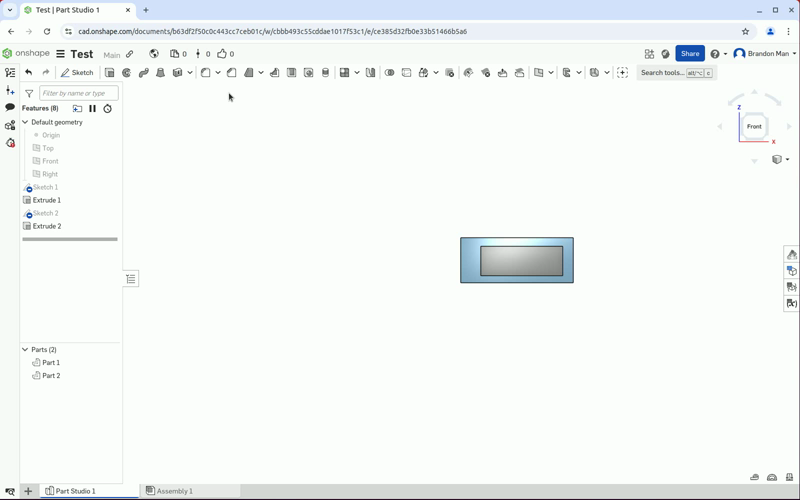
mouse_move(541, 75)
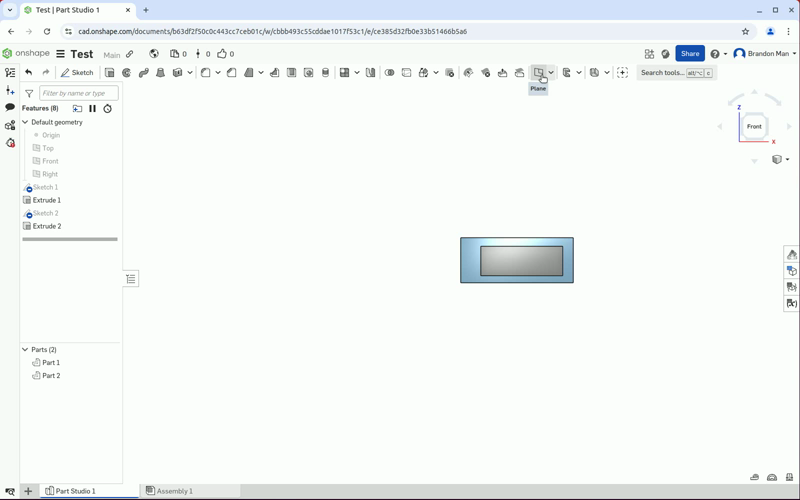
click(541, 75)
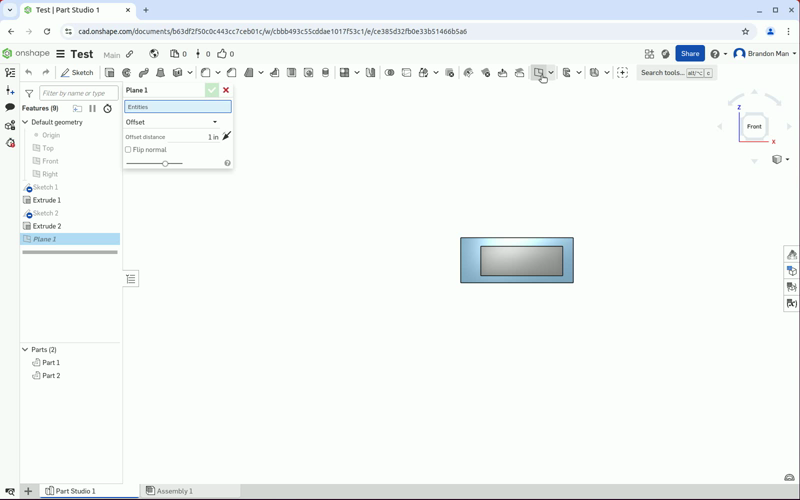
mouse_move(73, 163)
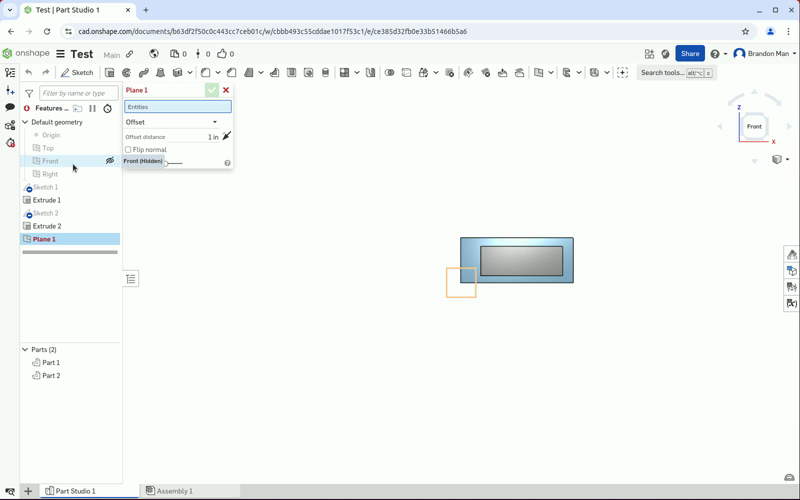
click(73, 163)
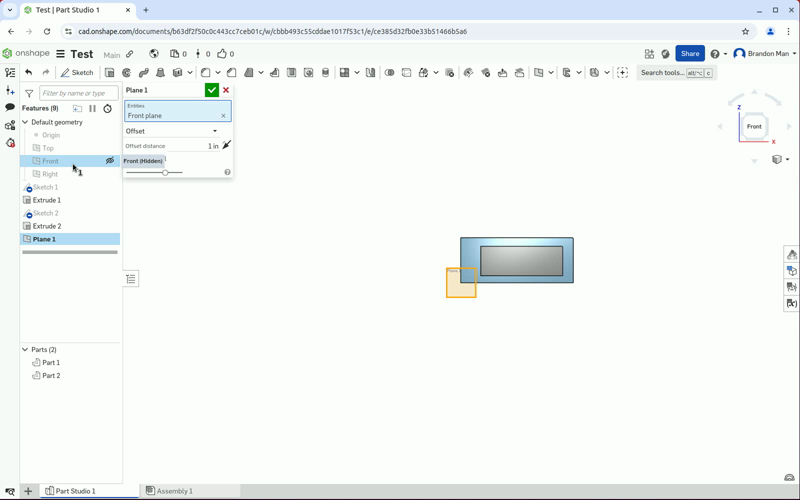
key(tab, 2)
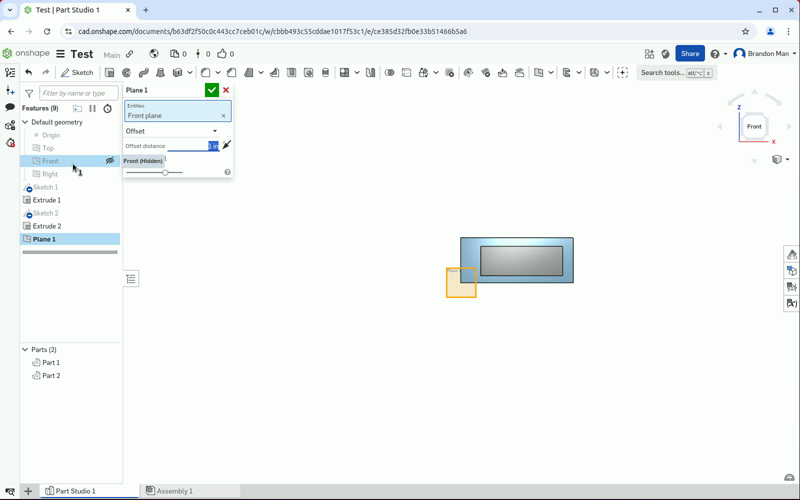
text(2.403)
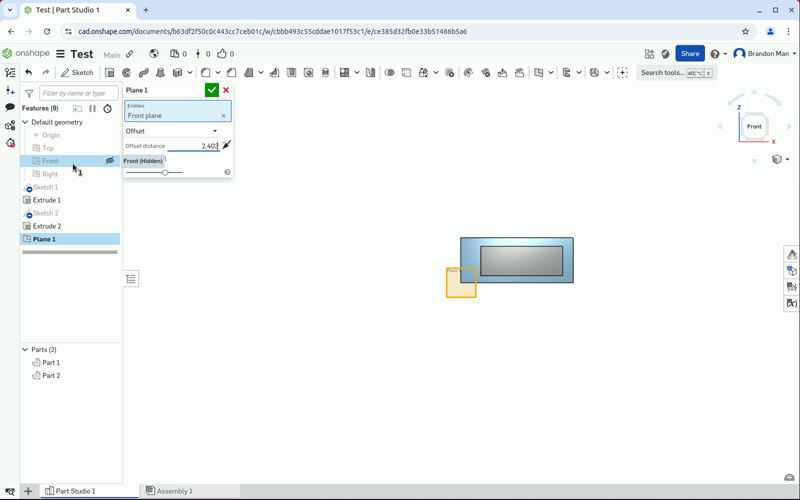
key(enter, 2)
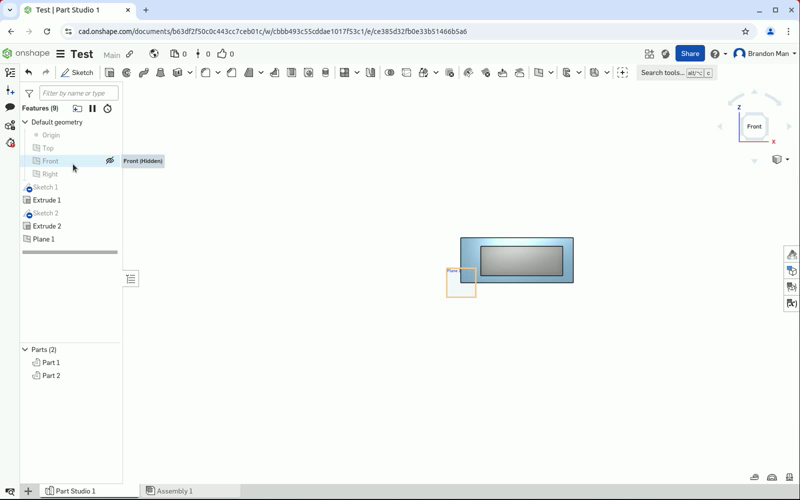
key(shift+s)
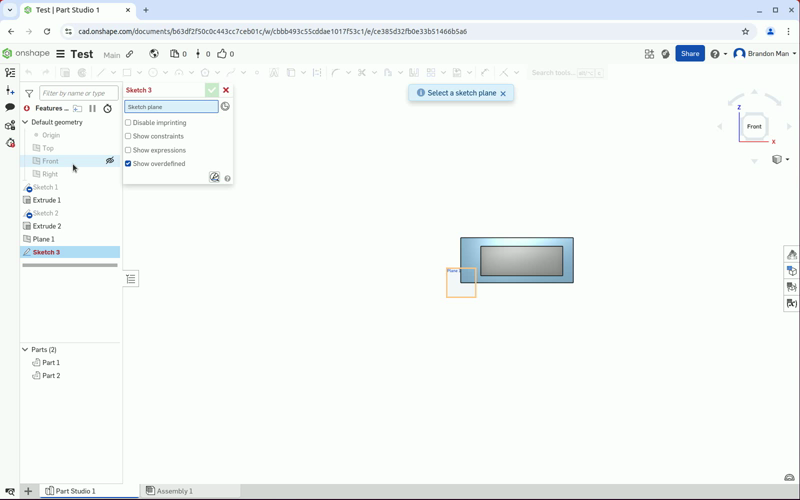
mouse_move(73, 241)
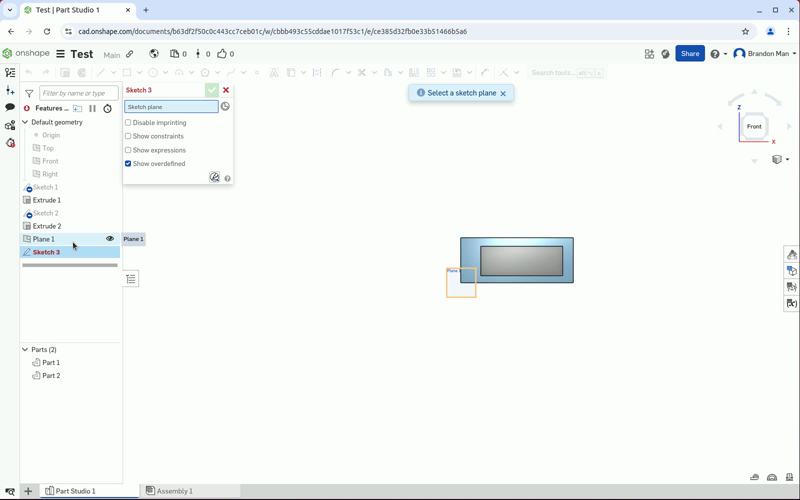
click(73, 241)
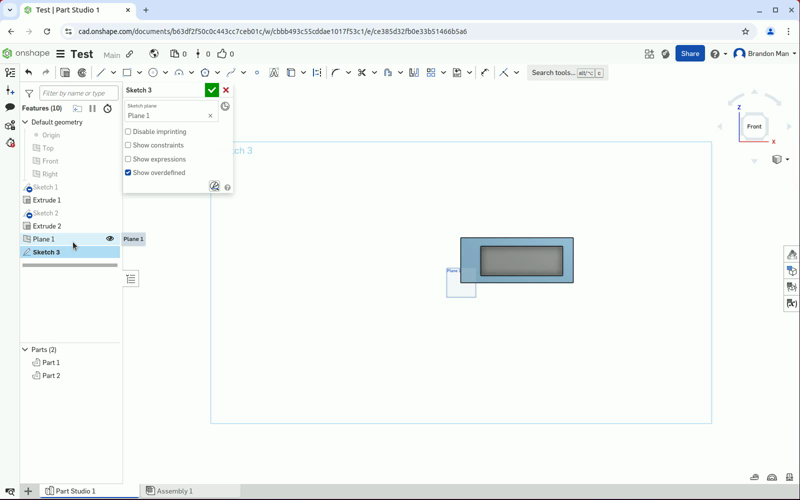
mouse_move(73, 352)
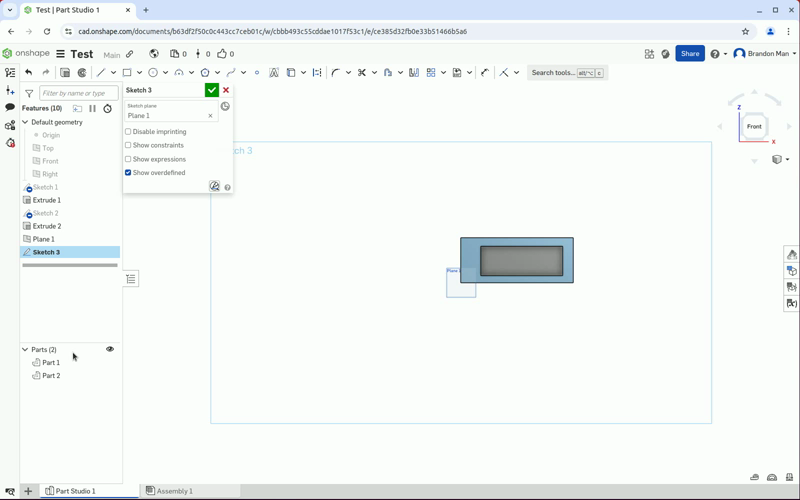
key(y)
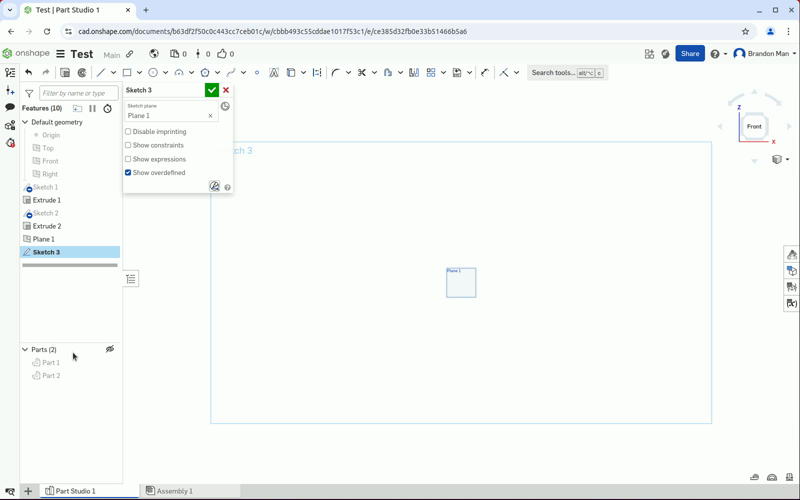
key(c)
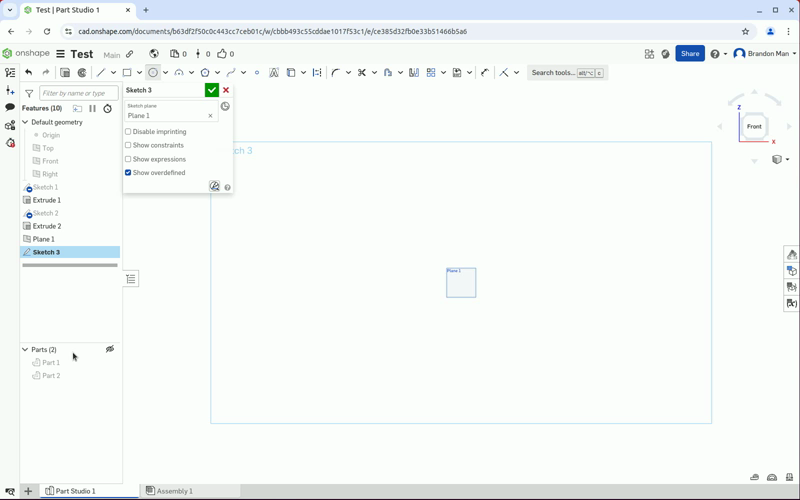
key_down(shift)
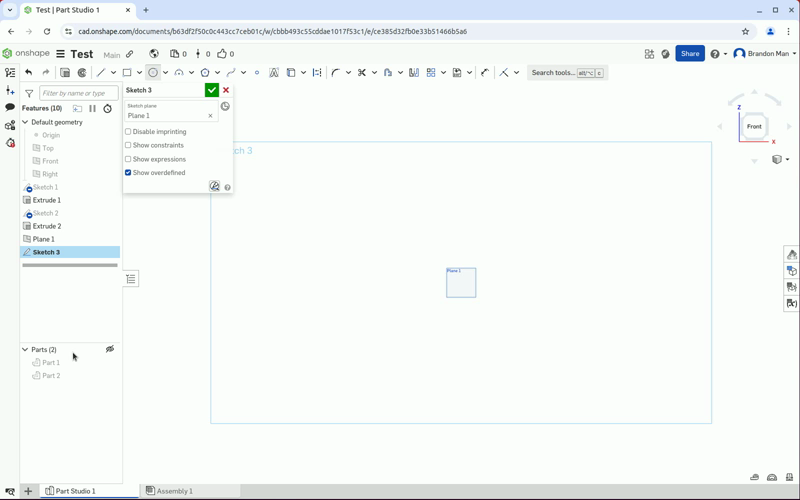
mouse_move(471, 260)
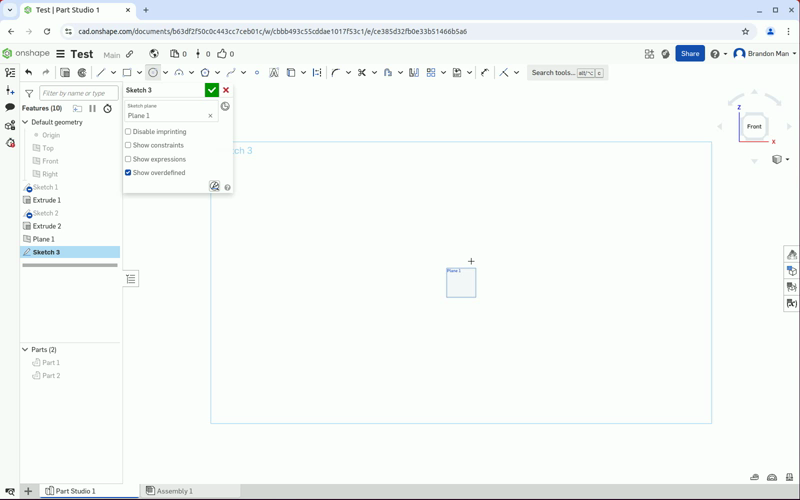
click(471, 260)
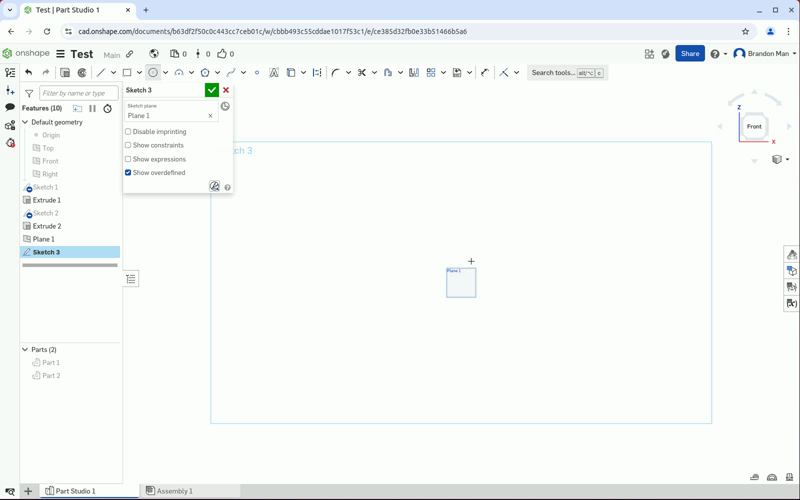
key_up(shift)
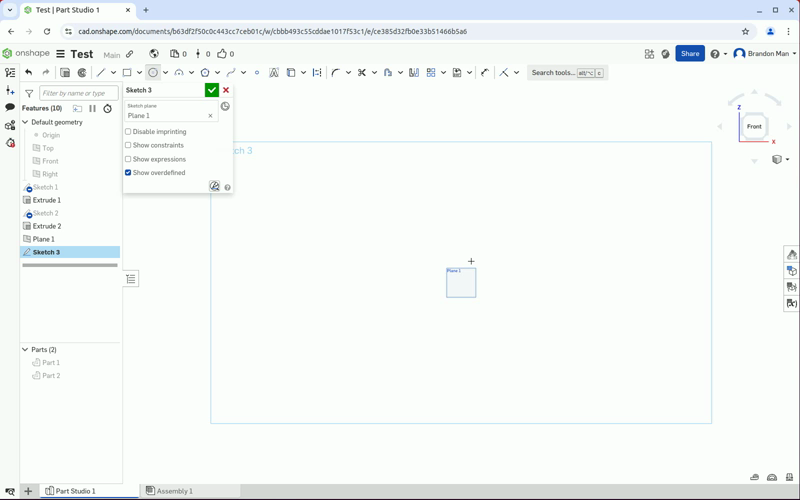
mouse_move(478, 260)
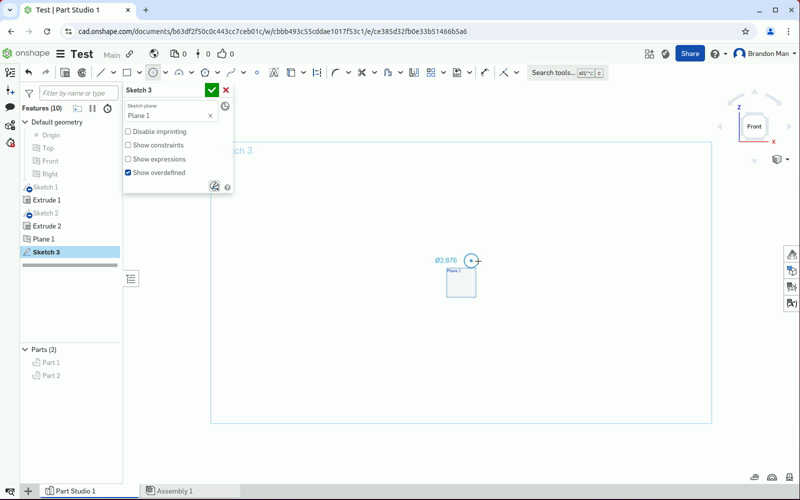
click(478, 260)
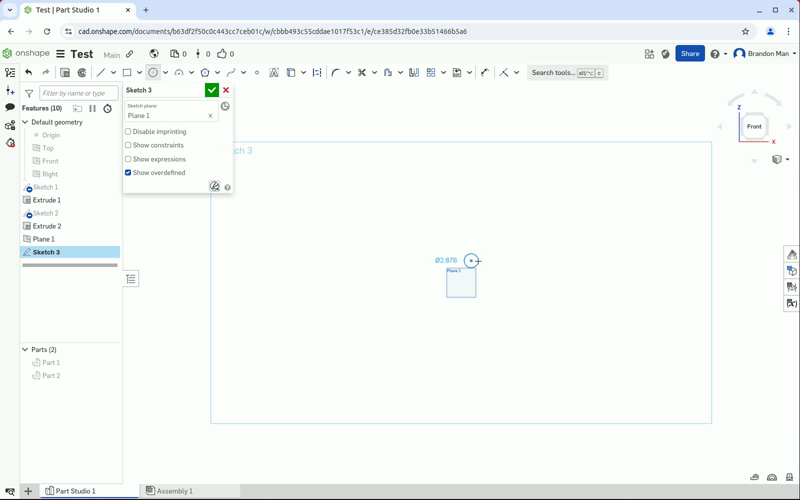
key(esc)
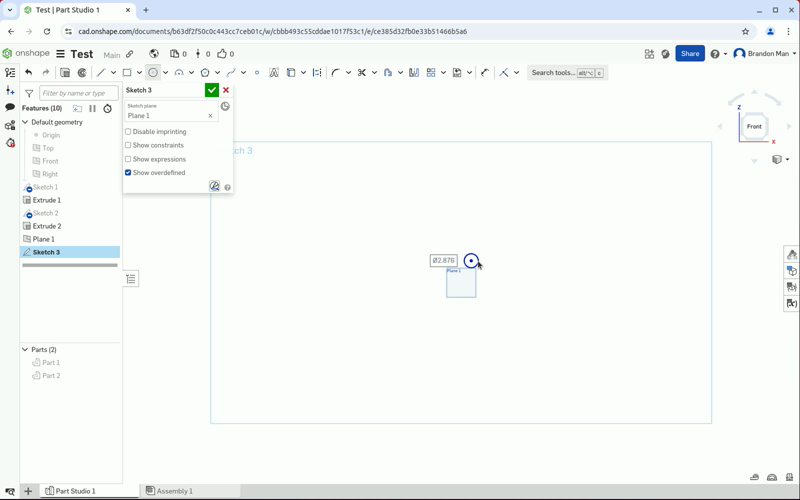
mouse_move(467, 255)
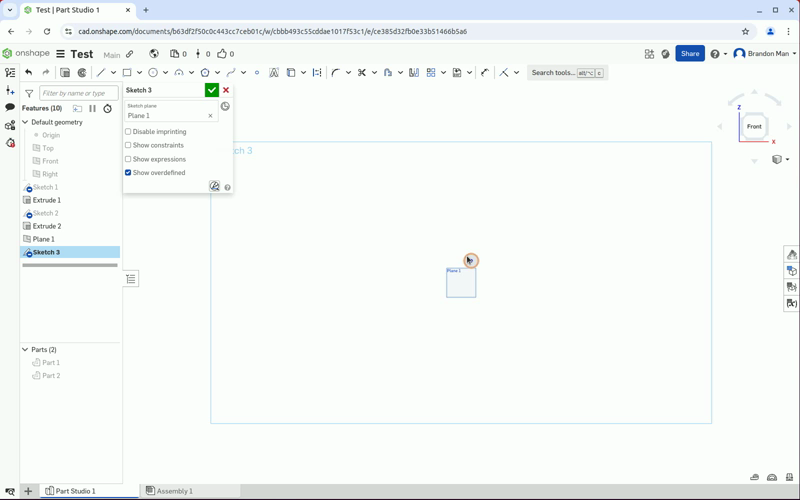
scroll(6)
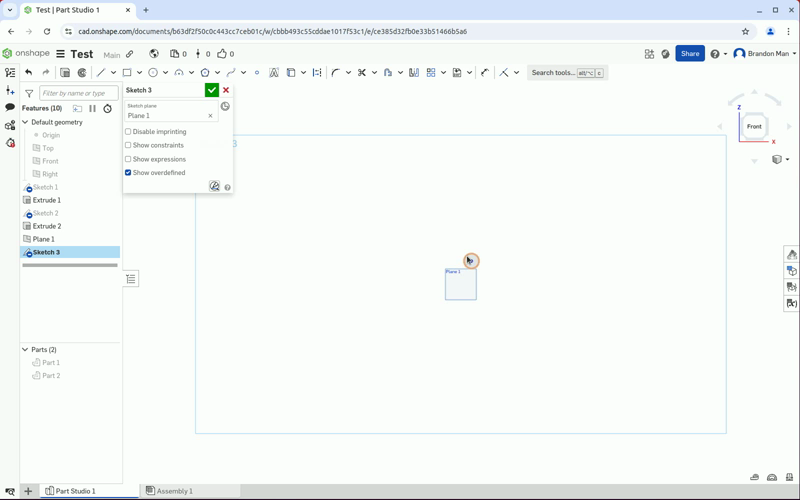
scroll(6)
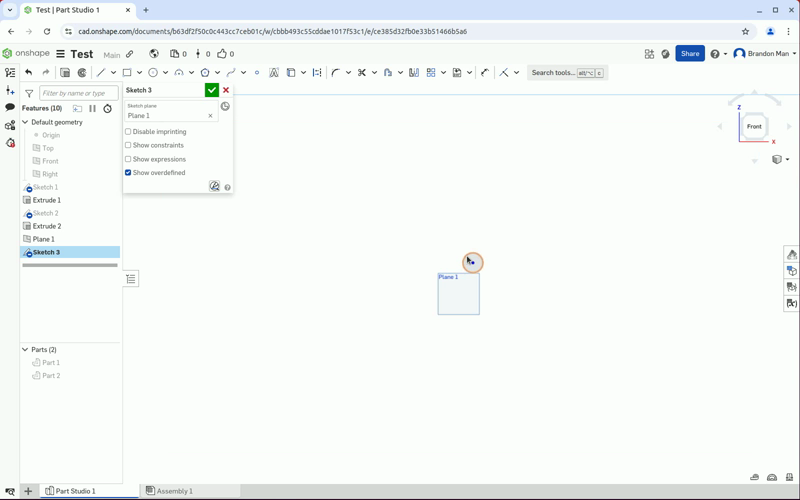
scroll(6)
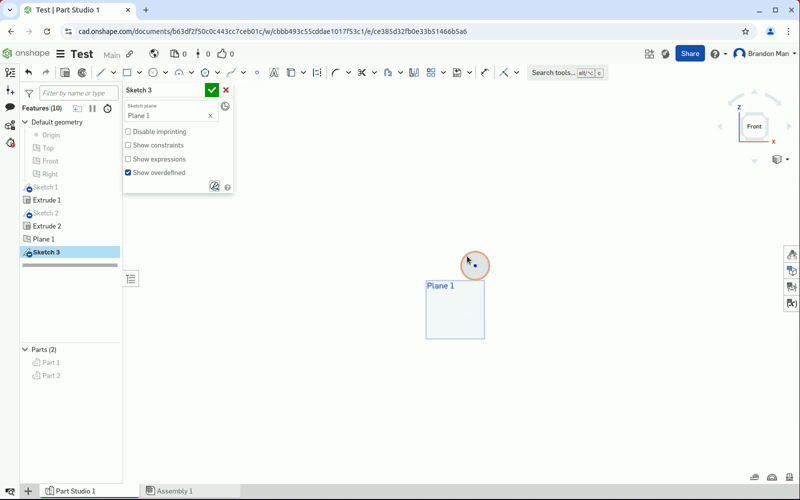
scroll(6)
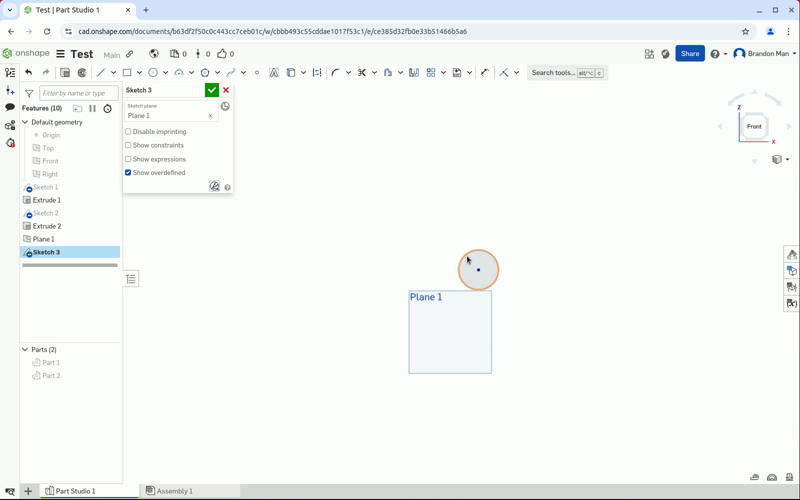
scroll(6)
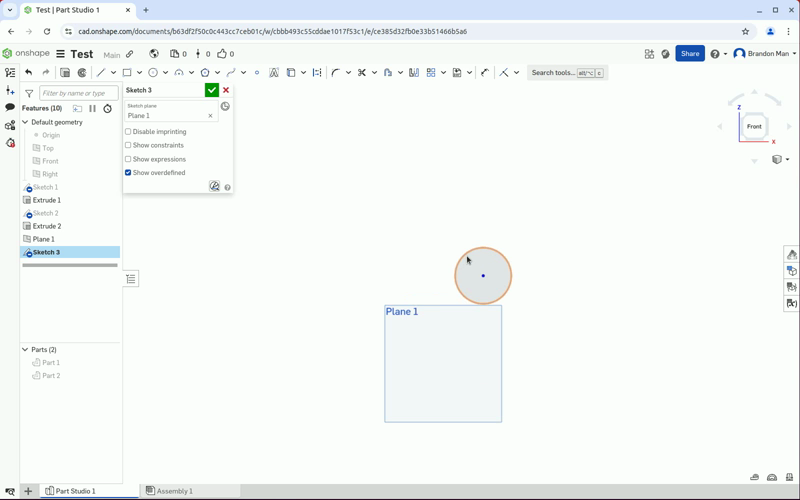
scroll(6)
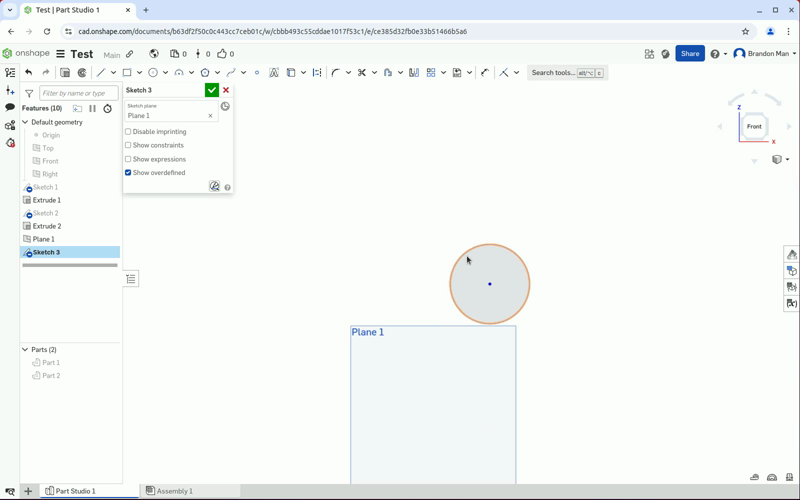
scroll(6)
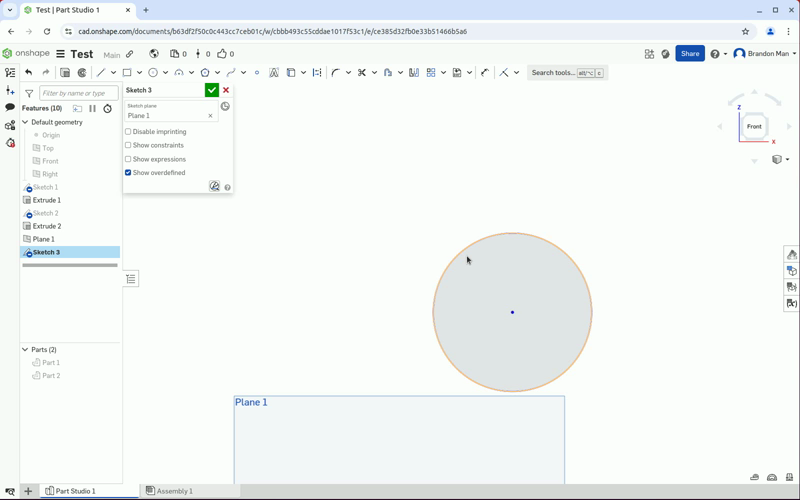
click(467, 255)
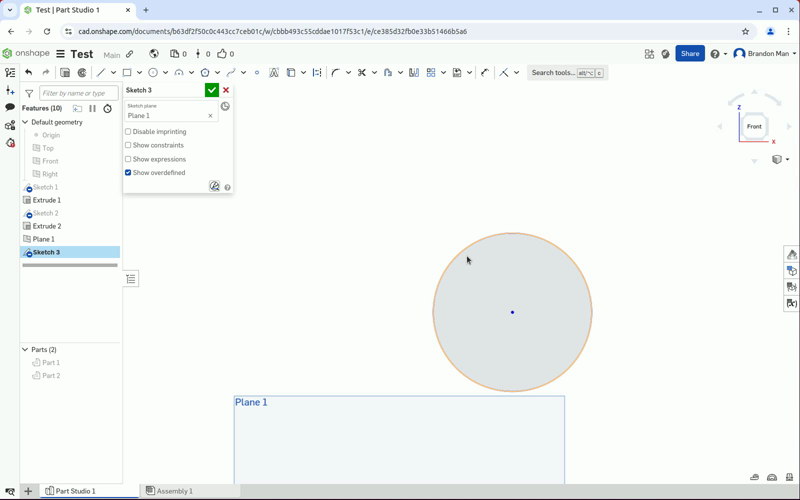
scroll(-6)
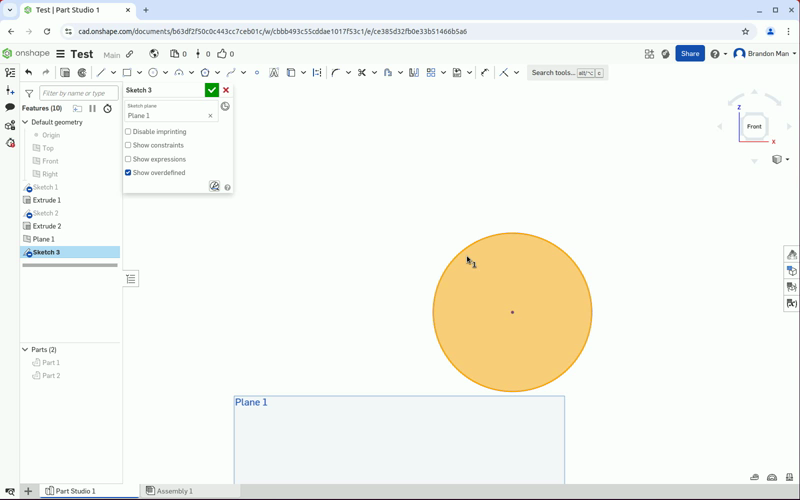
scroll(-6)
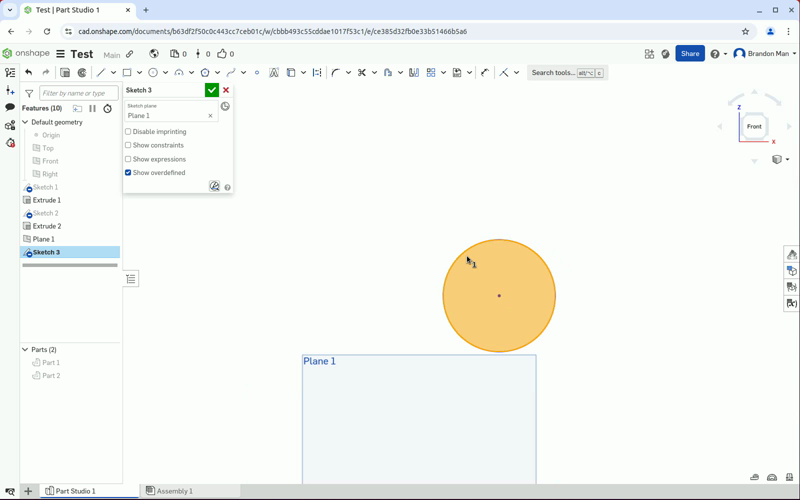
scroll(-6)
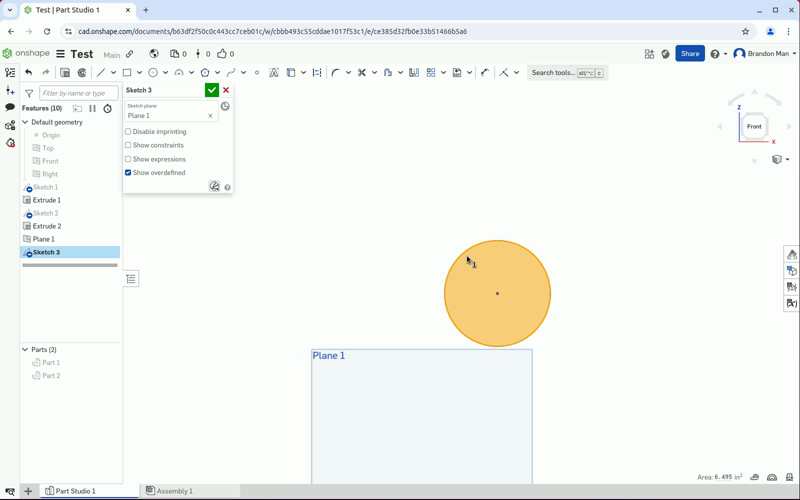
scroll(-6)
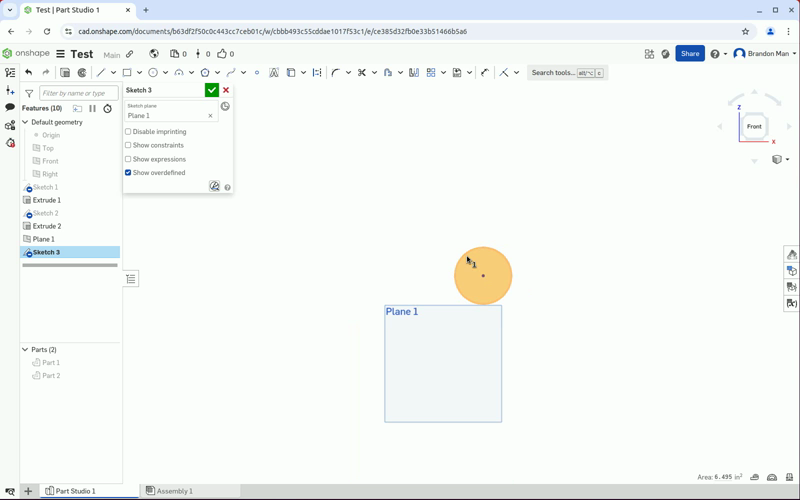
scroll(-6)
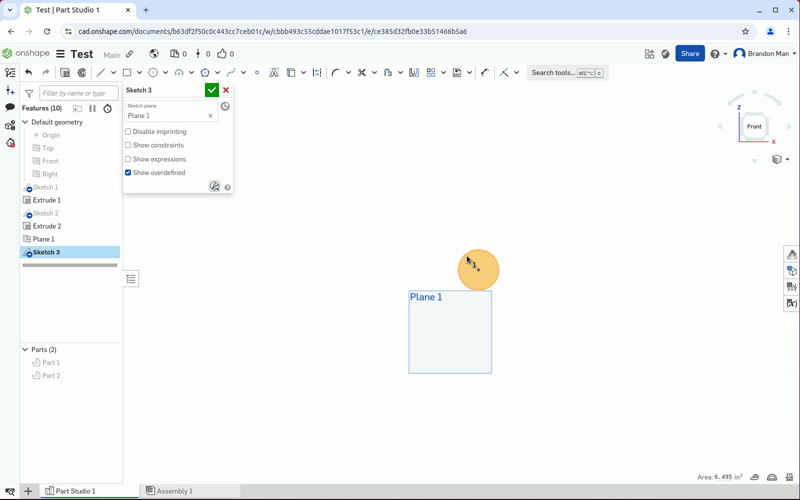
scroll(-6)
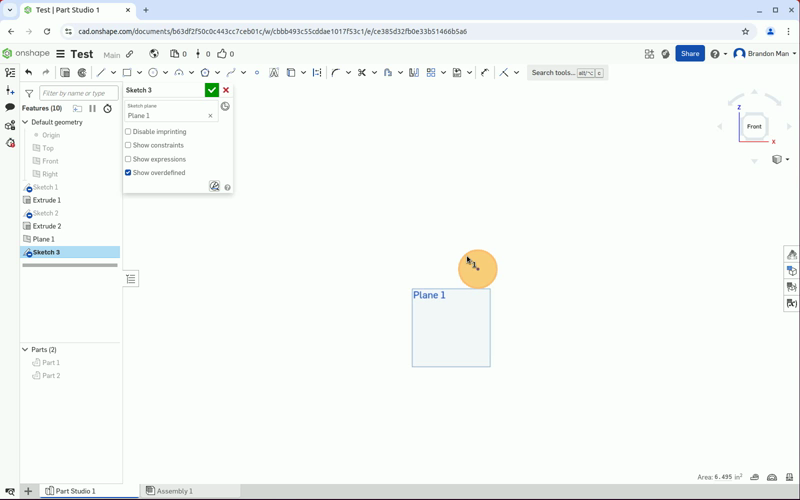
scroll(-6)
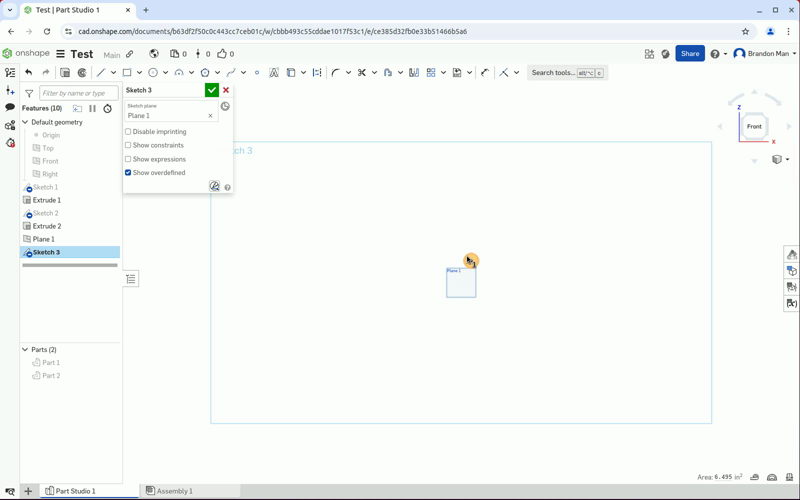
mouse_move(73, 352)
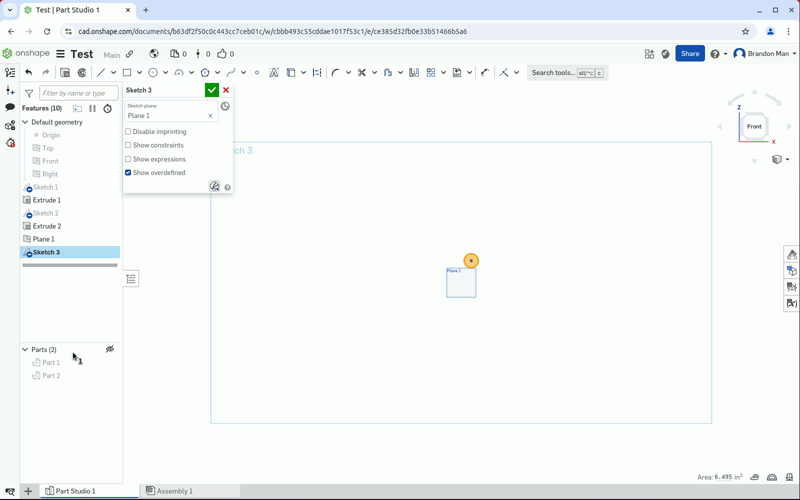
key(shift+y)
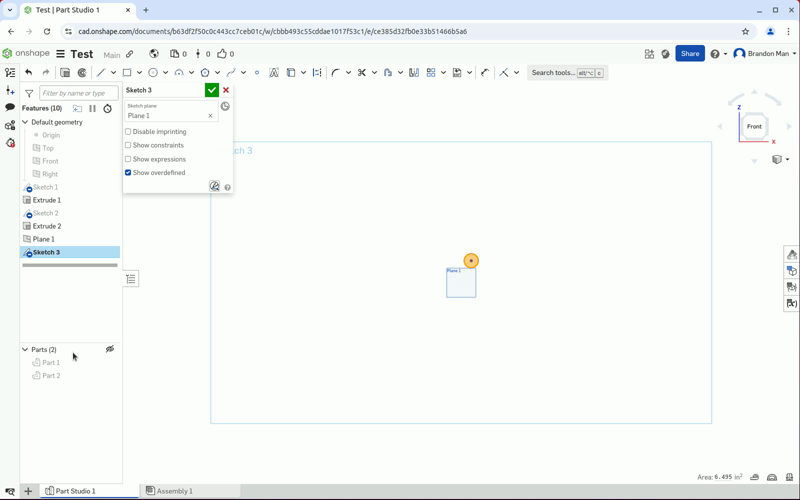
key(shift+e)
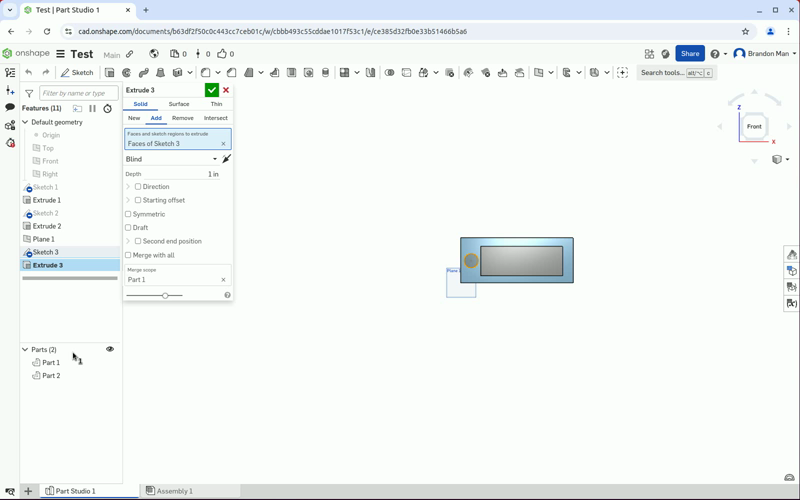
mouse_move(143, 106)
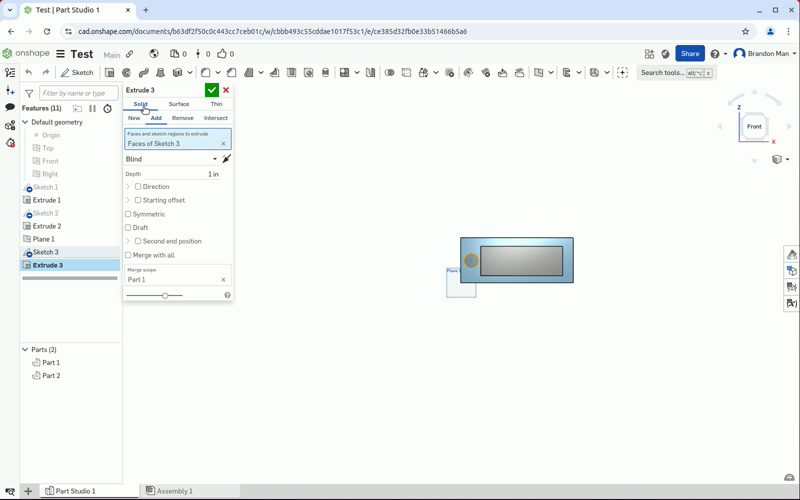
click(143, 106)
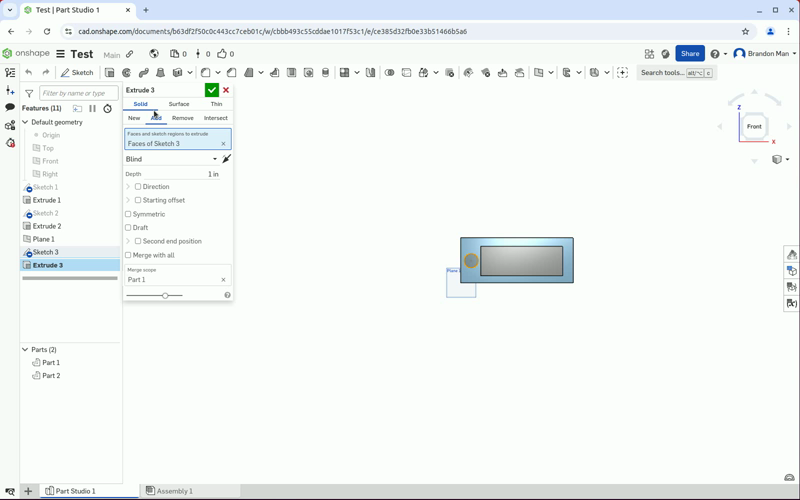
mouse_move(186, 120)
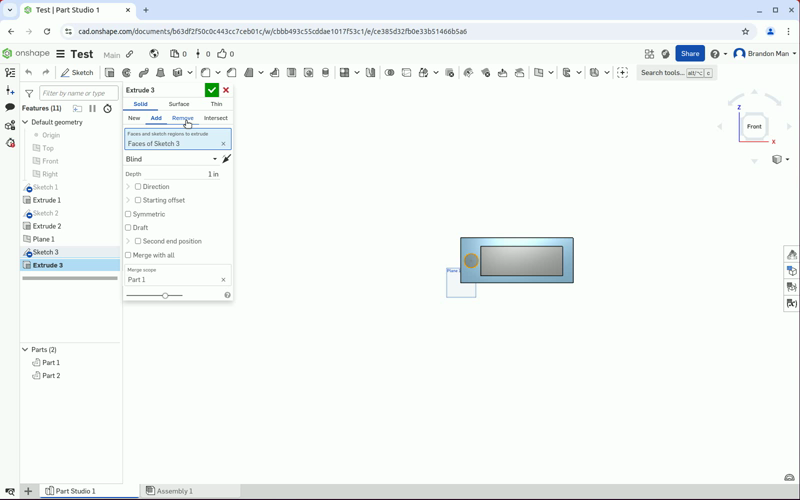
click(186, 120)
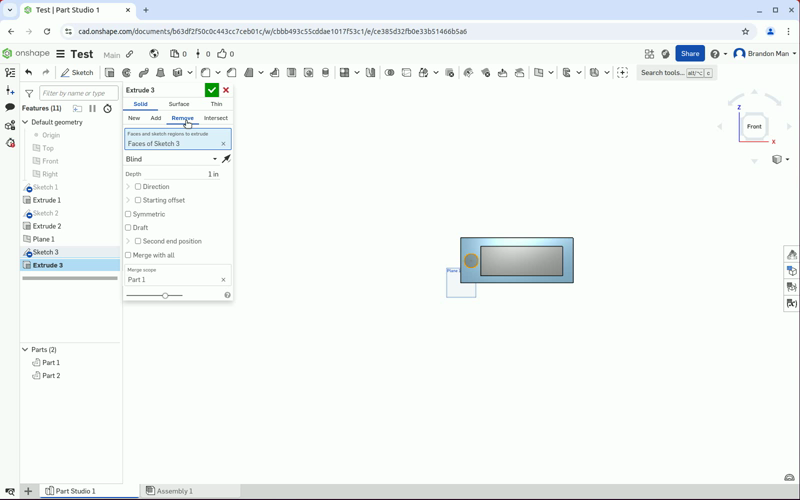
key(tab, 4)
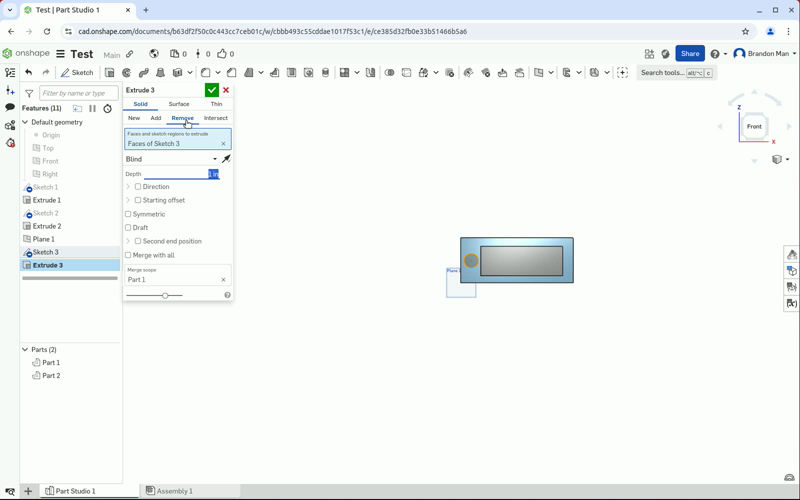
text(9.147)
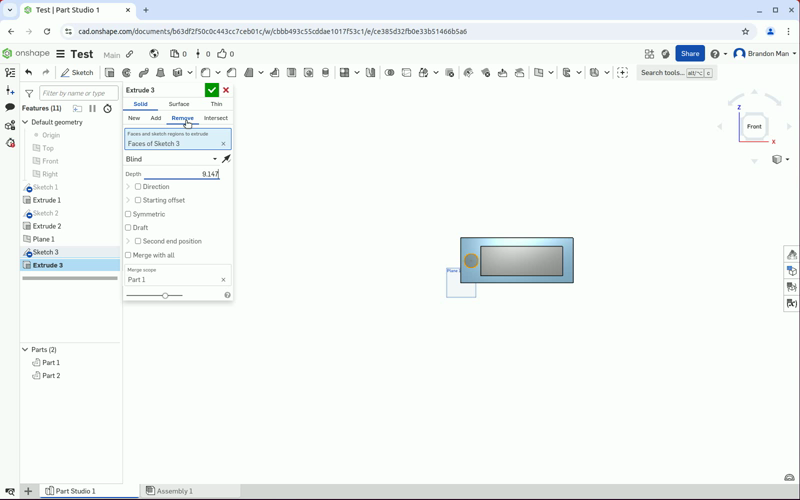
key(tab, 6)
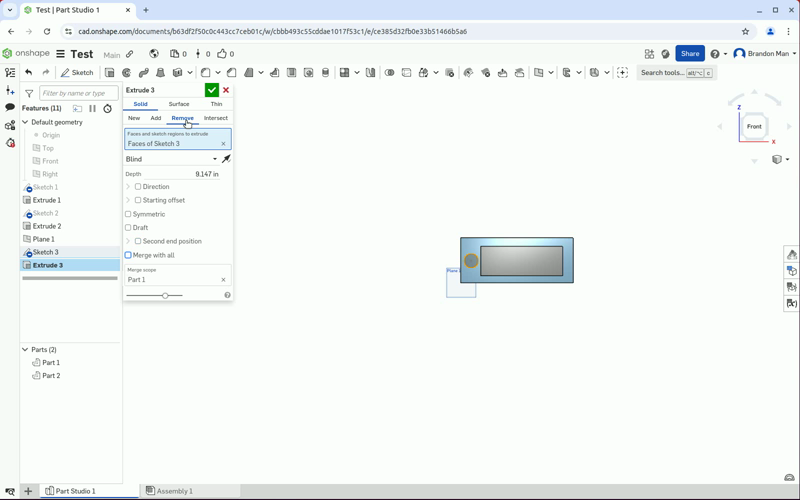
key(space)
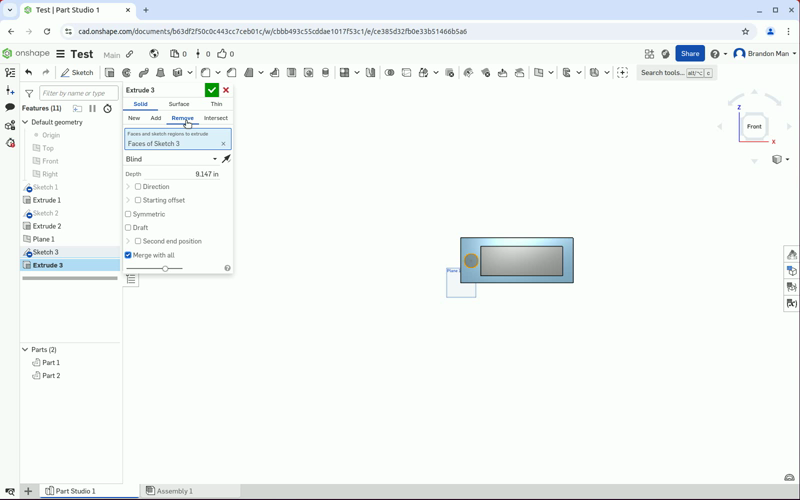
key(enter)
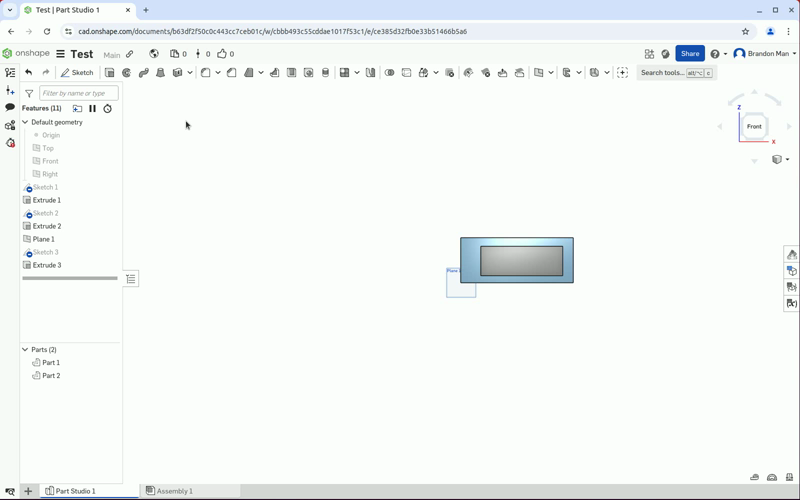
key(shift+h)
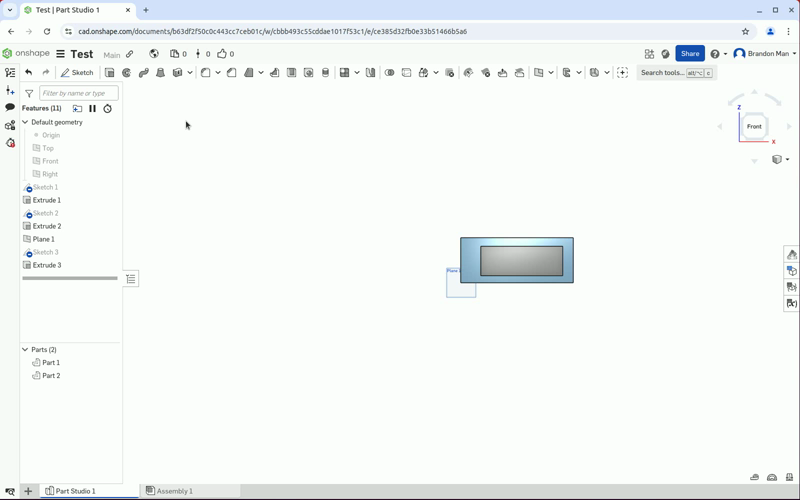
key(shift+h)
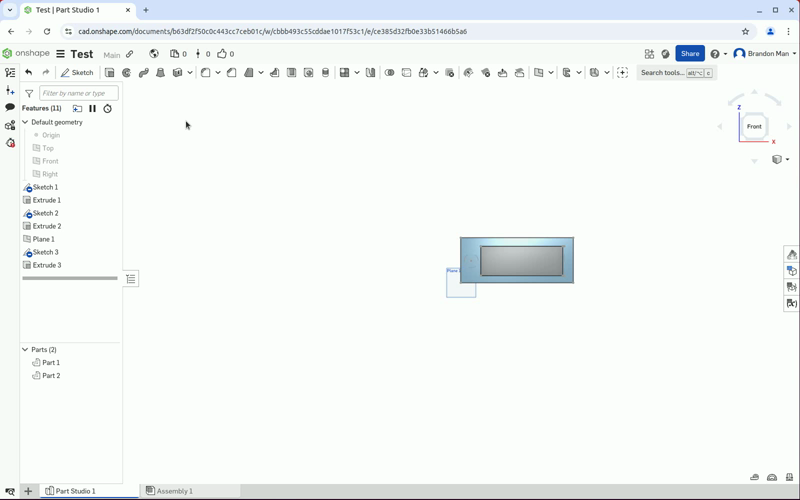
key(shift+7)
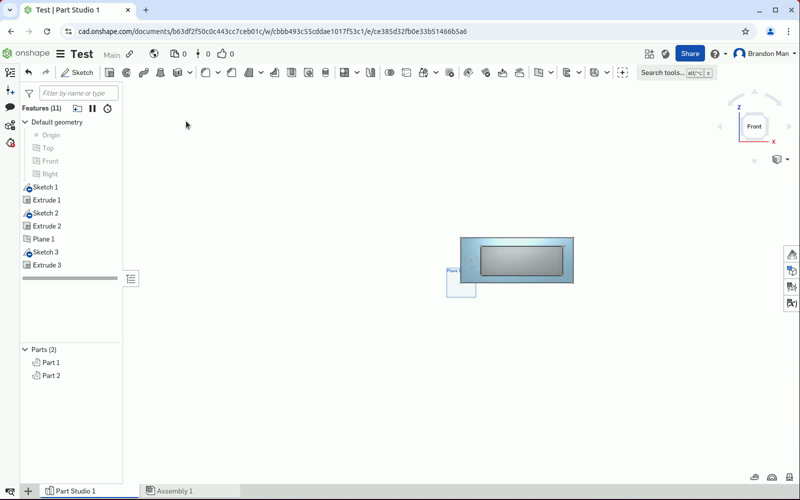
key(left, 2)
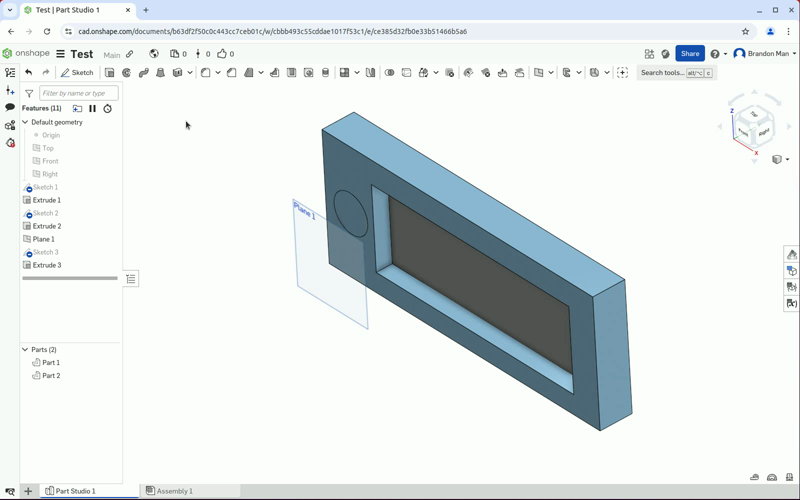
key(down, 2)
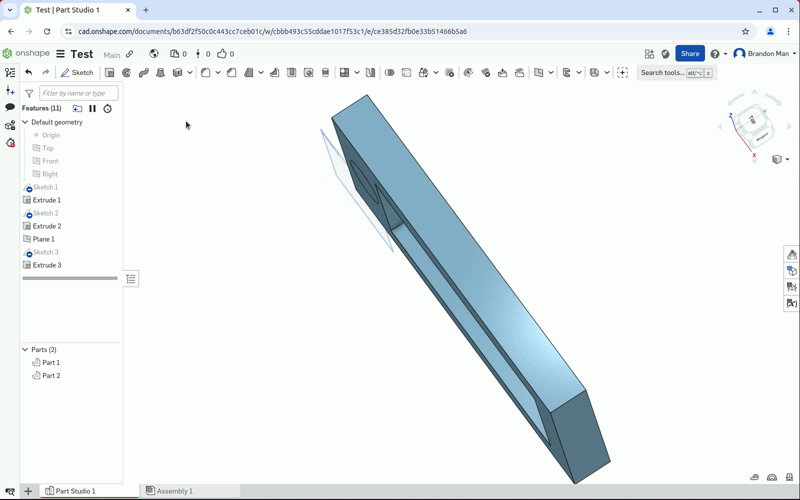
key(up, 2)
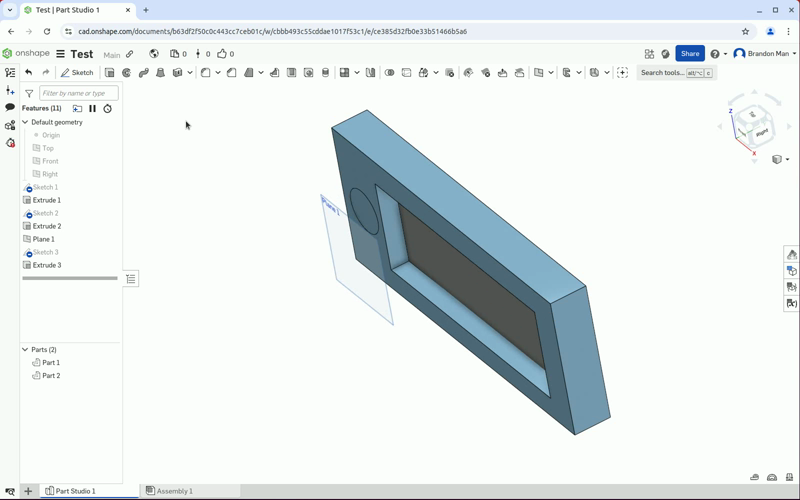
key(right, 2)
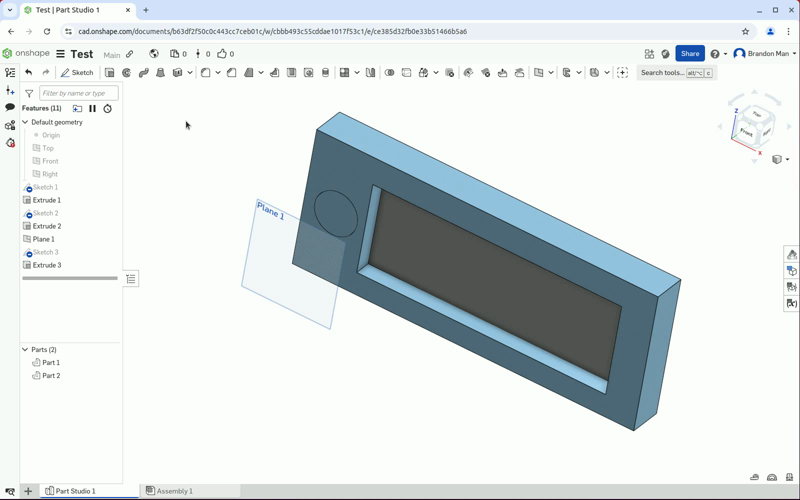
mouse_move(73, 189)
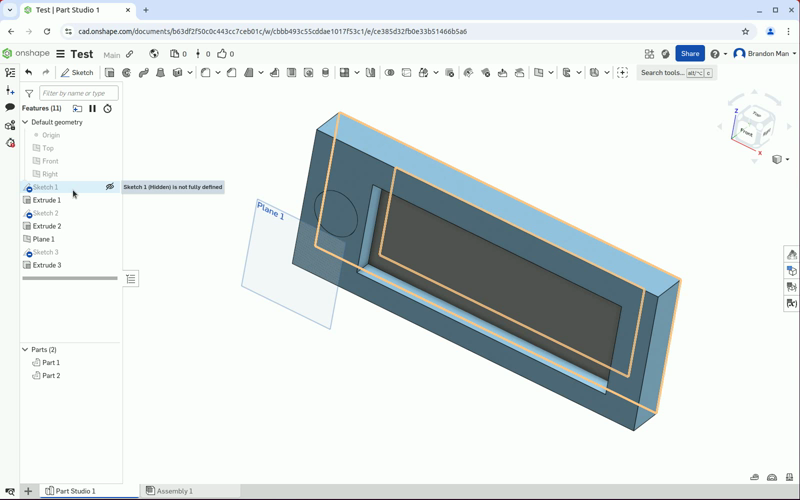
click(73, 189)